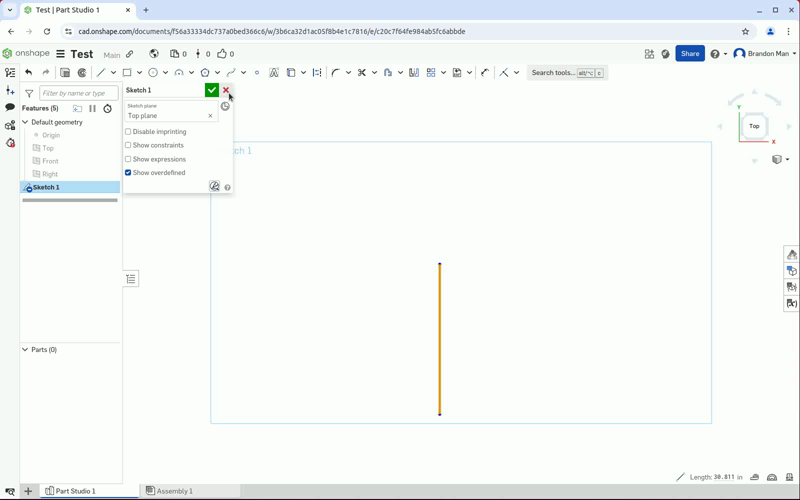
key(shift+h)
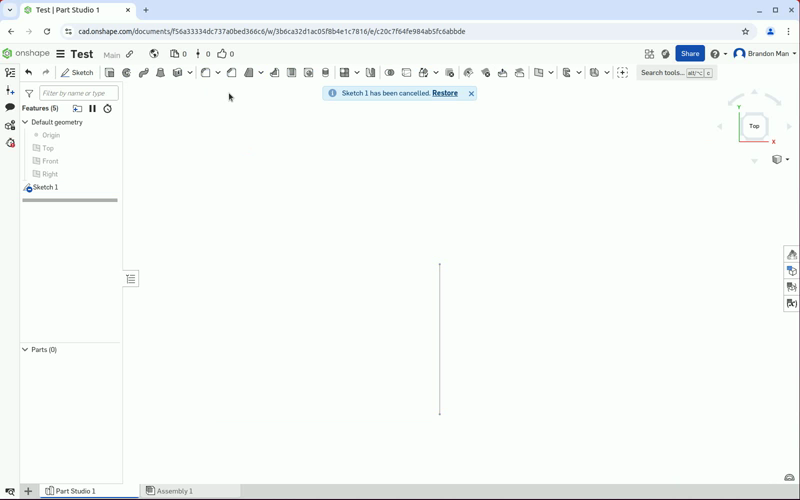
key(shift+s)
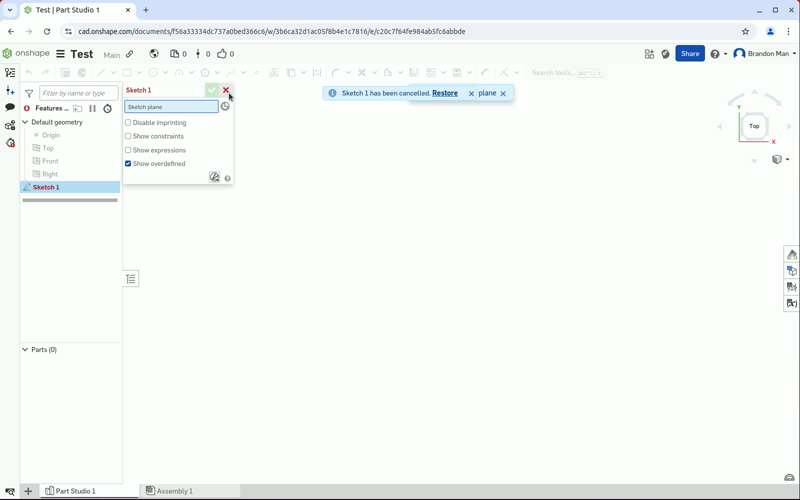
mouse_move(73, 150)
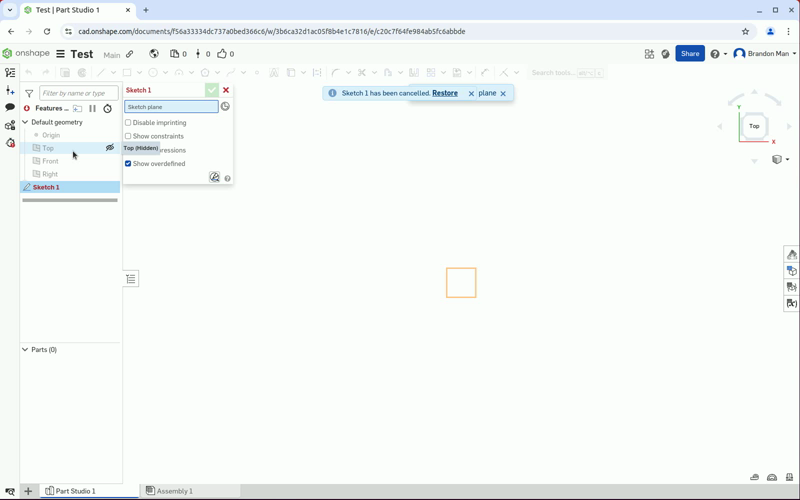
click(73, 150)
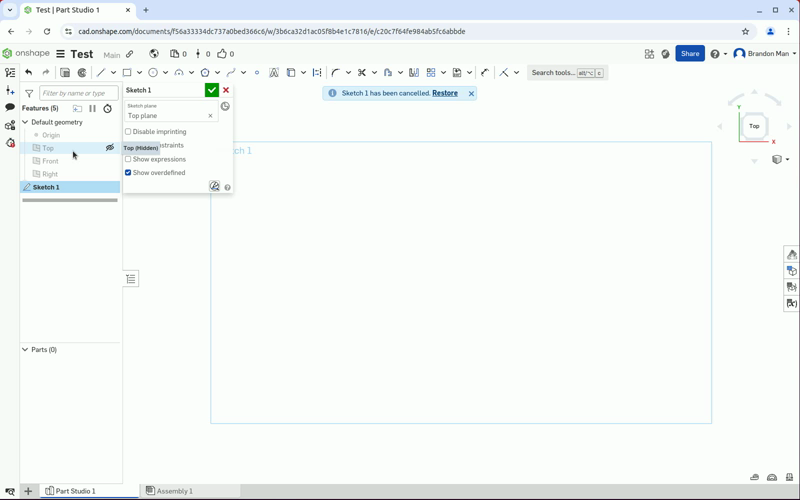
mouse_move(73, 352)
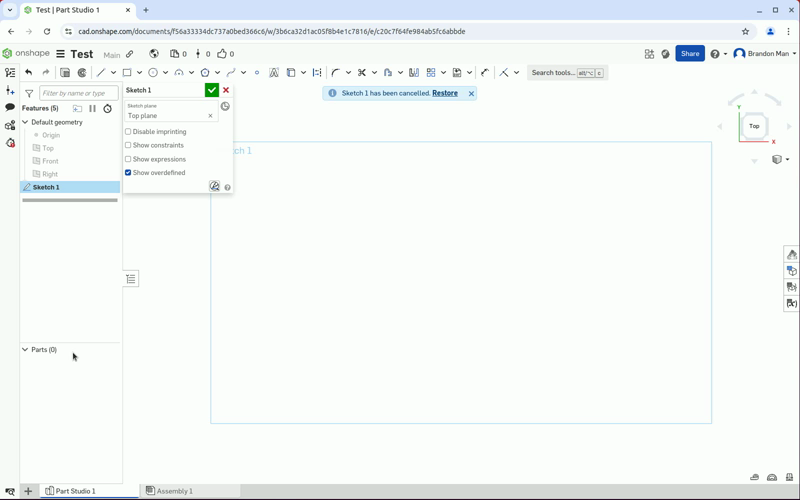
key(y)
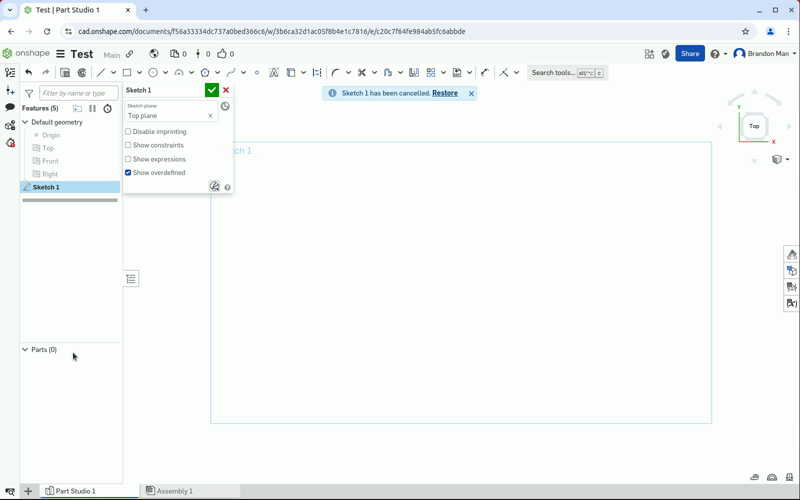
key(l)
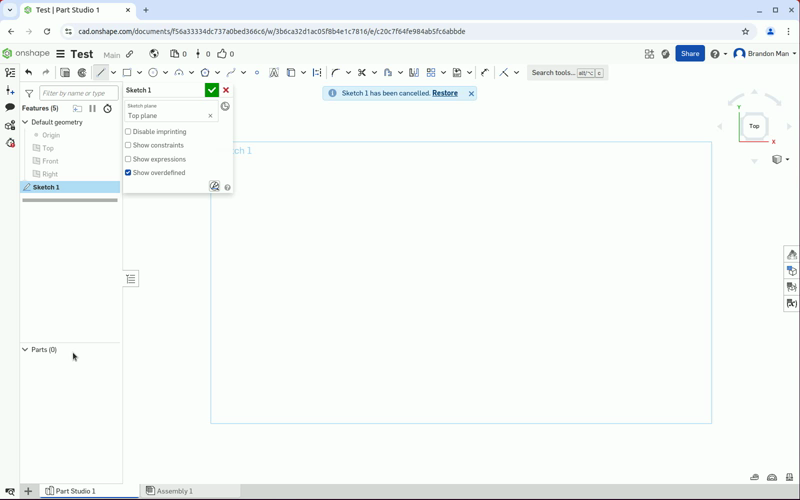
key_down(shift)
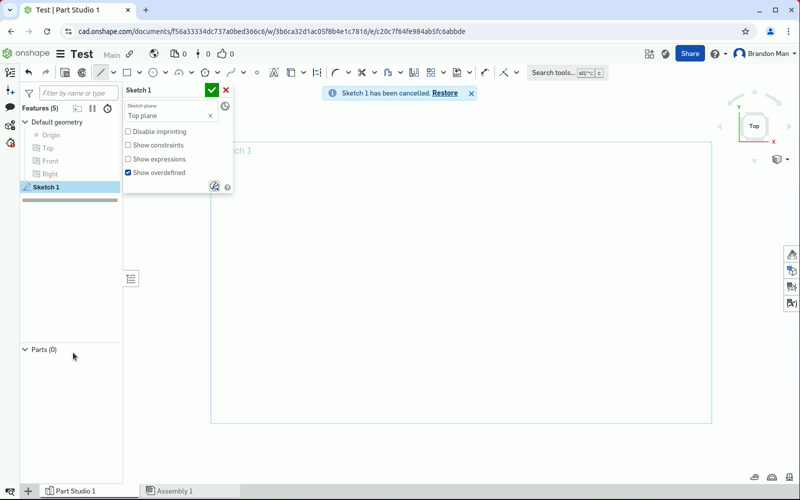
mouse_move(363, 308)
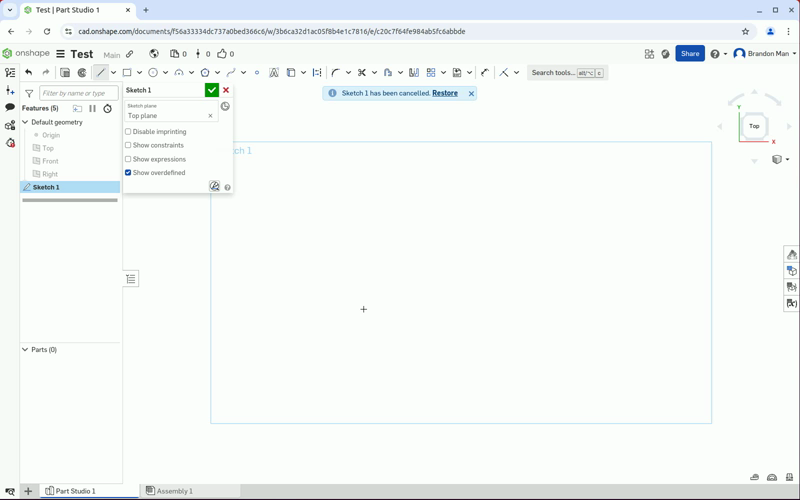
click(363, 308)
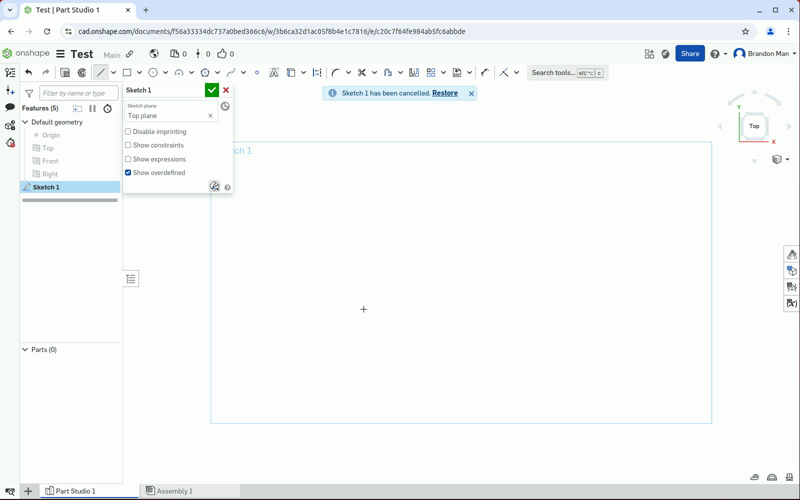
key_up(shift)
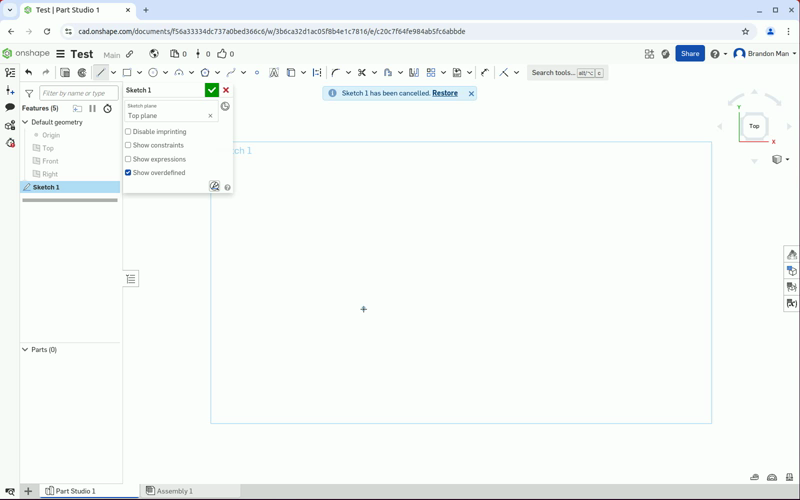
key_down(shift)
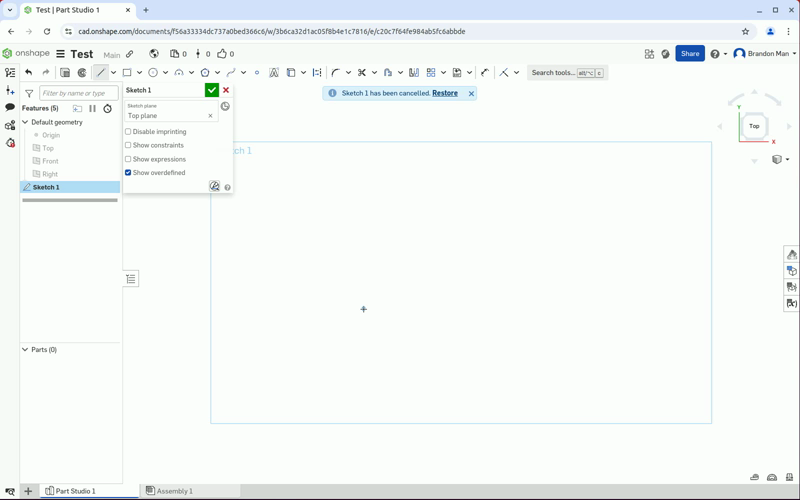
mouse_move(556, 308)
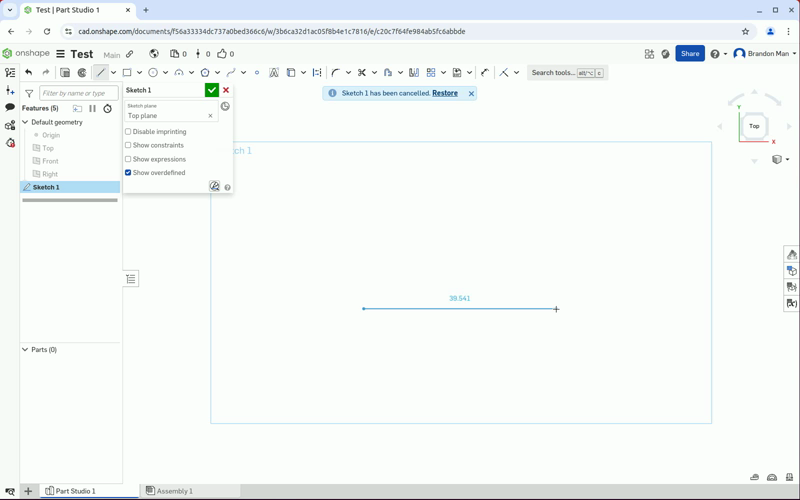
click(556, 308)
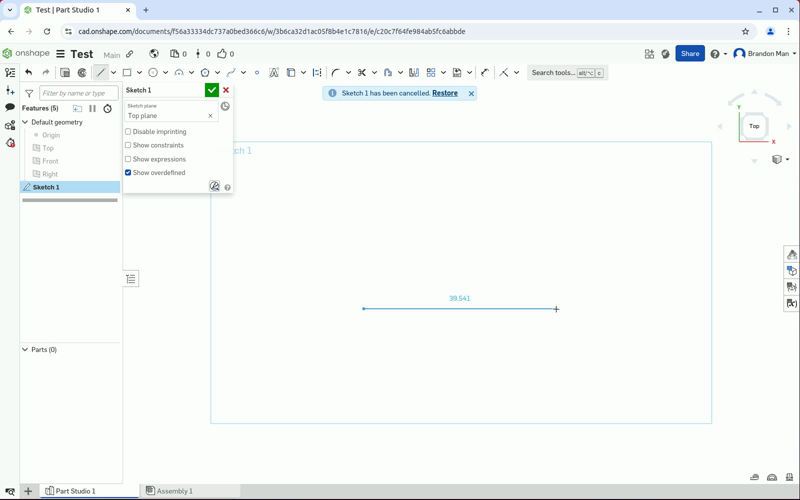
key_up(shift)
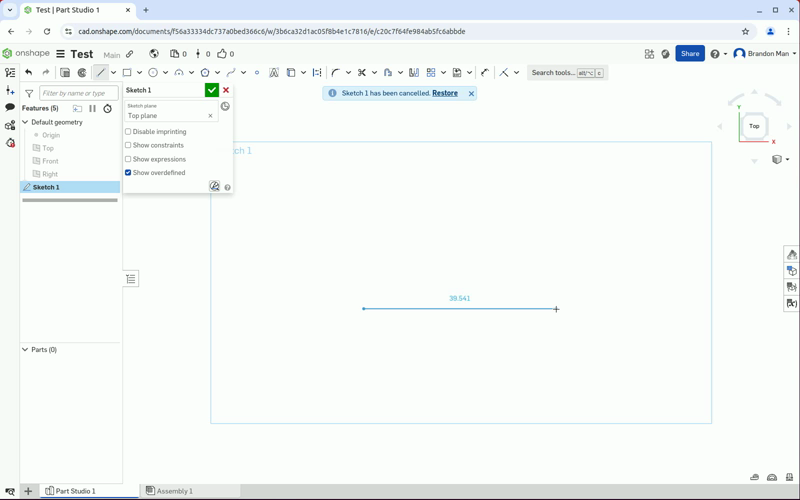
key_down(shift)
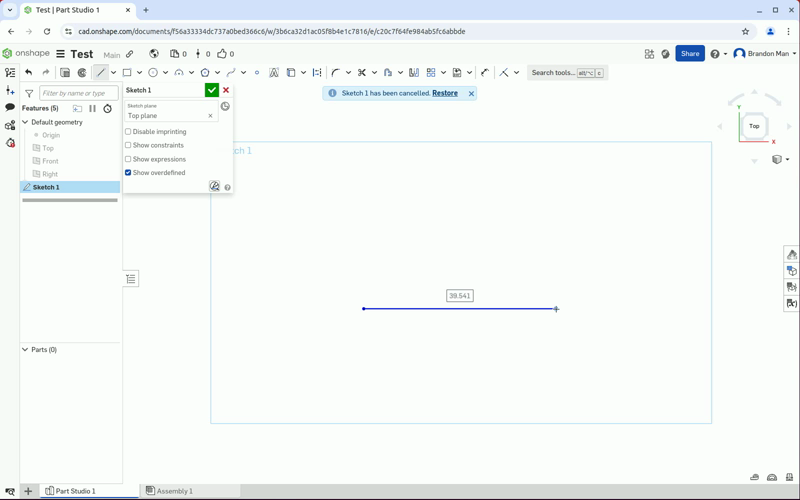
mouse_move(586, 308)
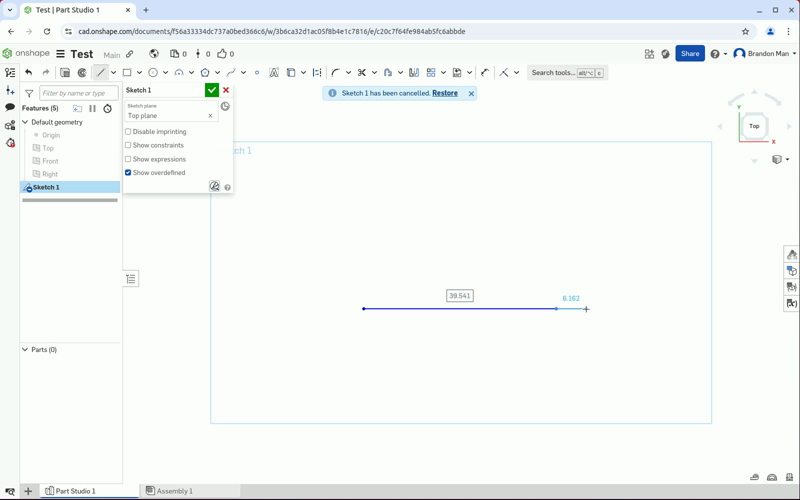
mouse_move(556, 255)
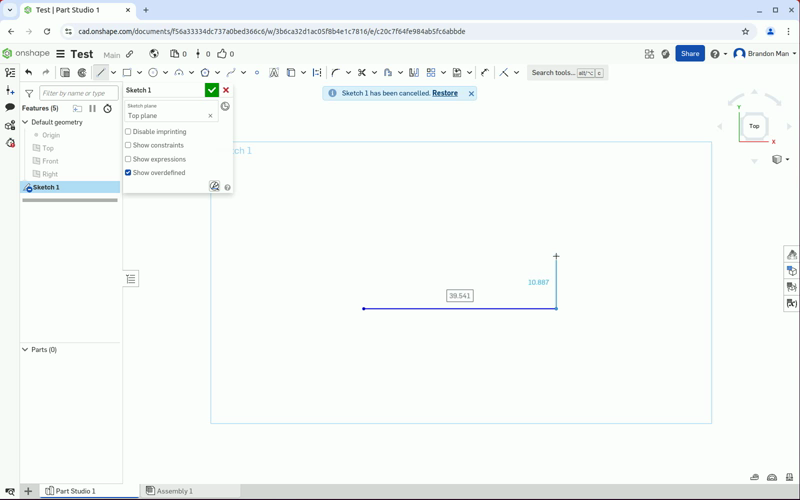
click(556, 255)
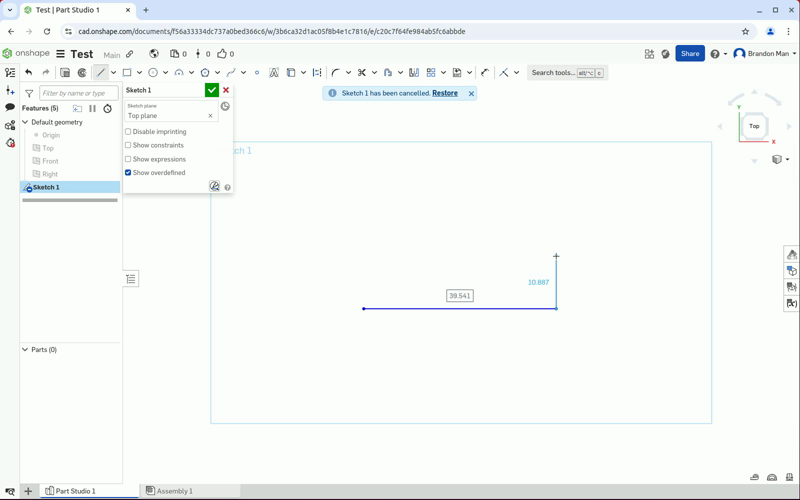
key_up(shift)
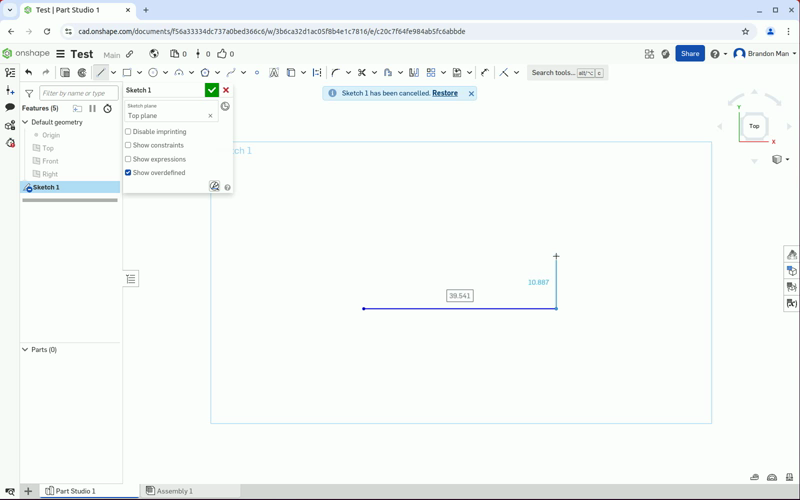
key_down(shift)
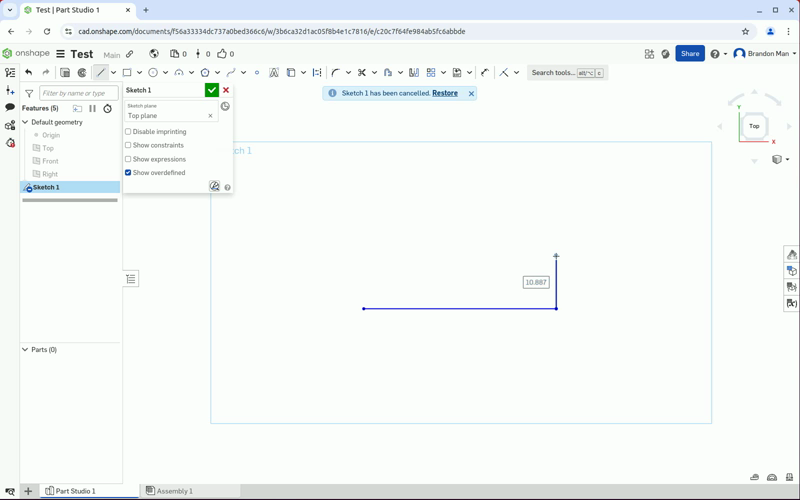
mouse_move(363, 255)
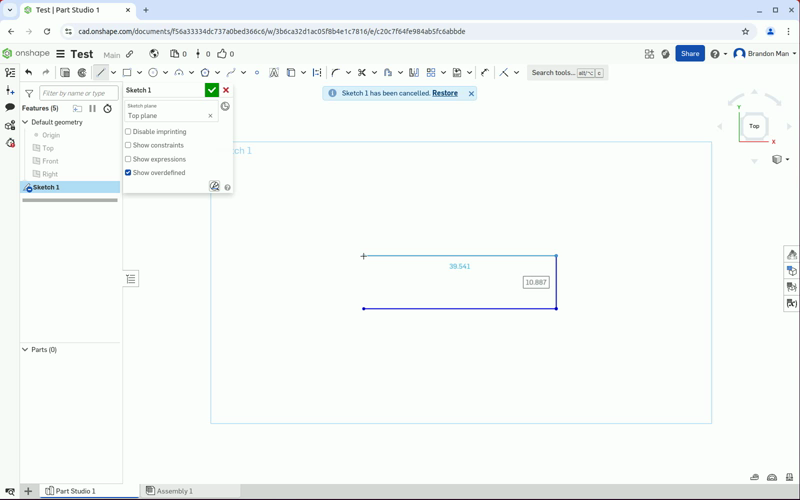
click(363, 255)
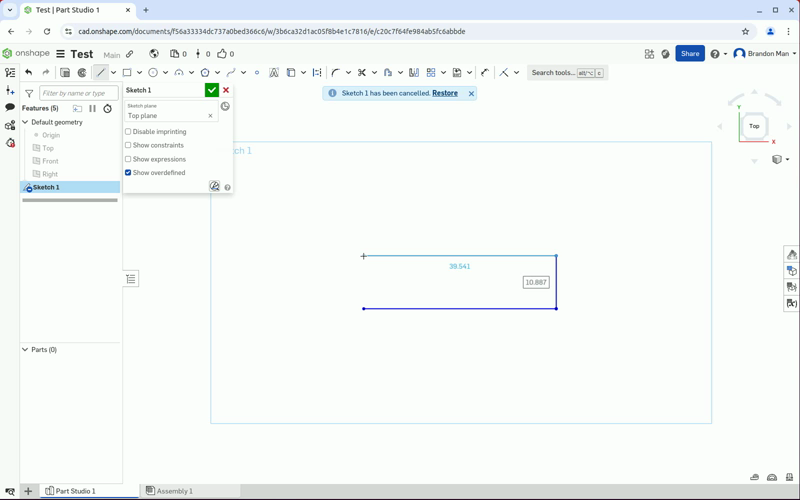
key_up(shift)
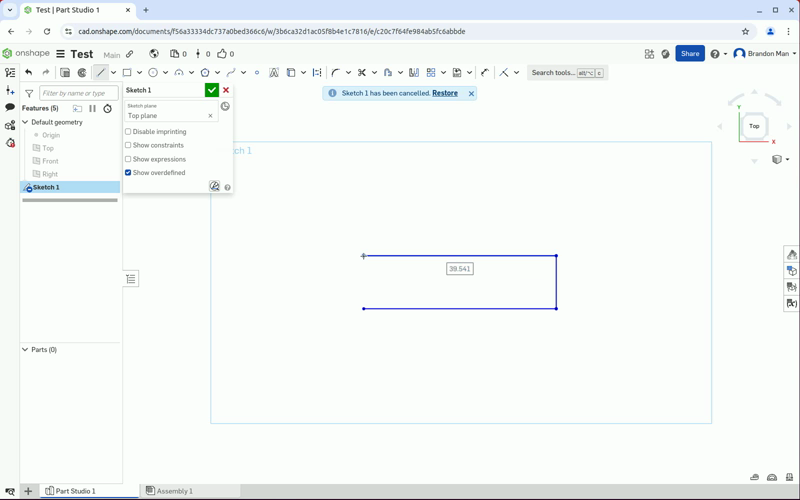
mouse_move(393, 255)
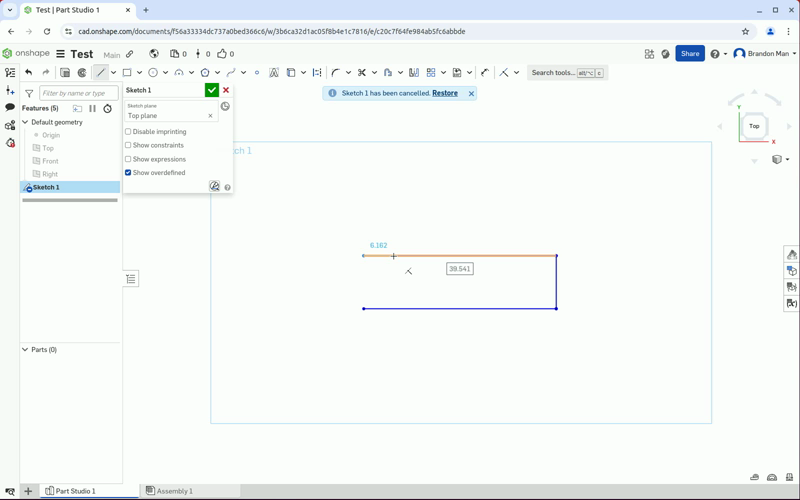
key_down(shift)
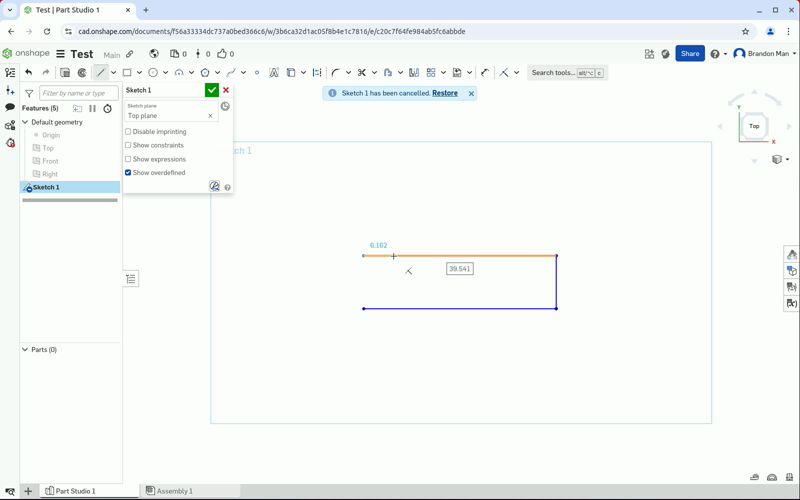
mouse_move(363, 308)
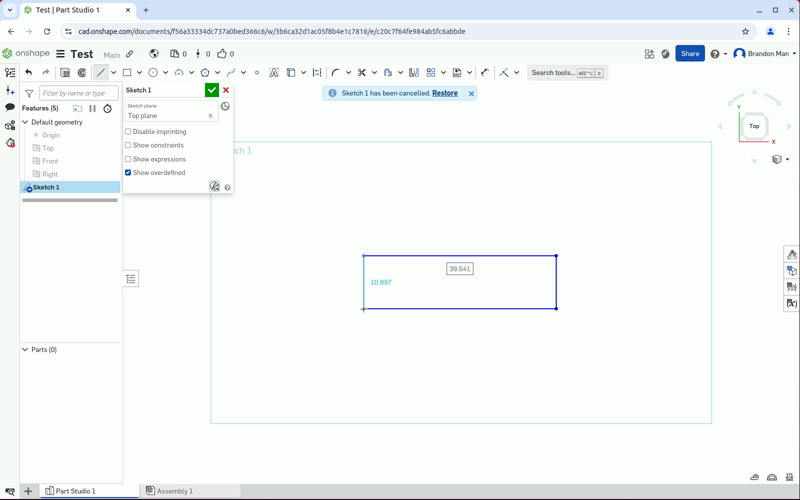
key_up(shift)
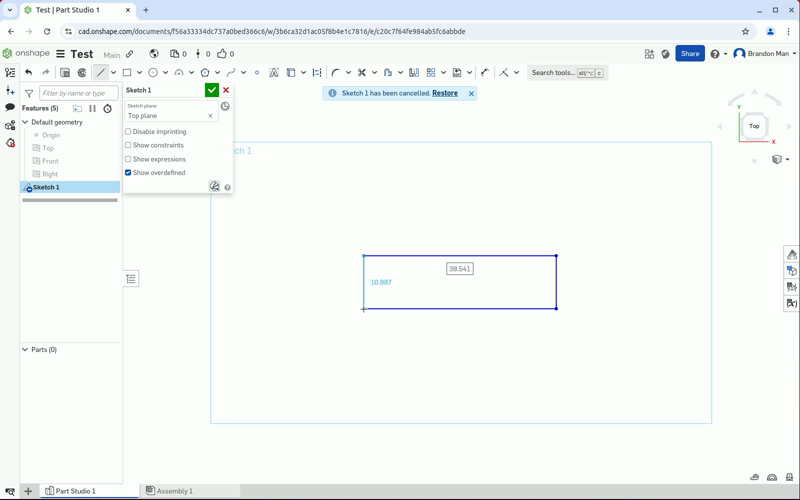
click(363, 308)
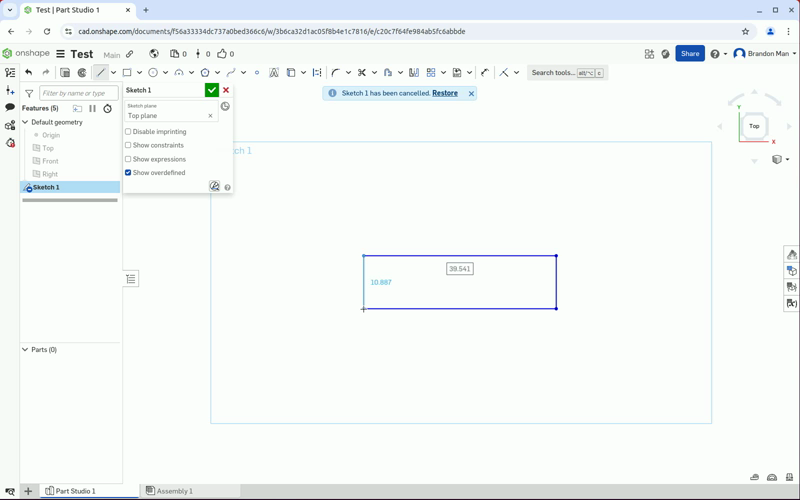
key(esc)
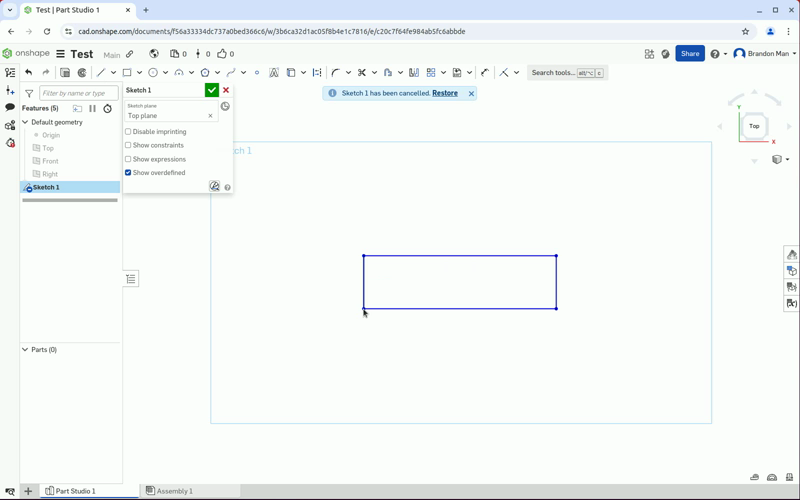
mouse_move(406, 294)
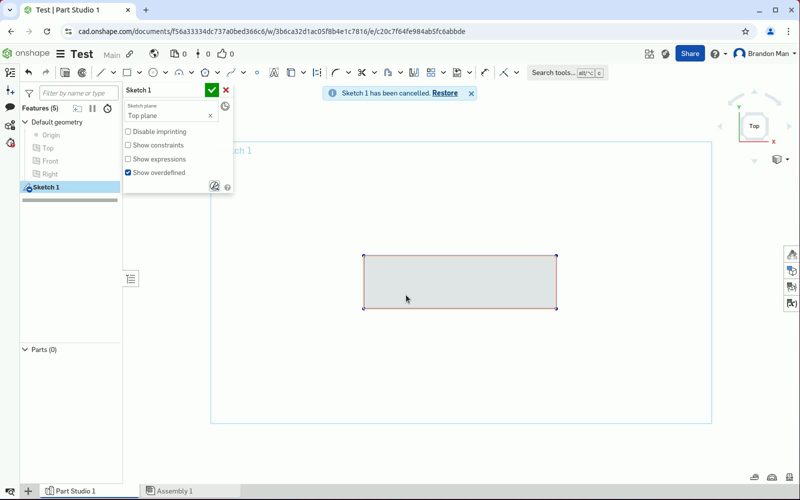
click(406, 294)
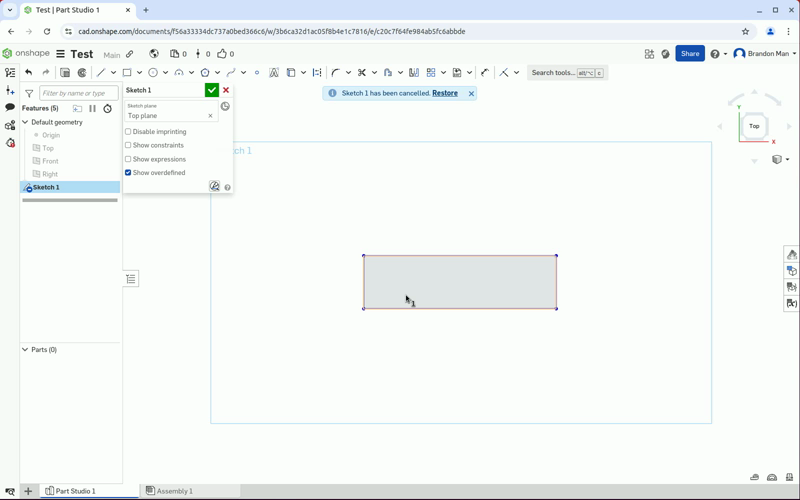
mouse_move(73, 352)
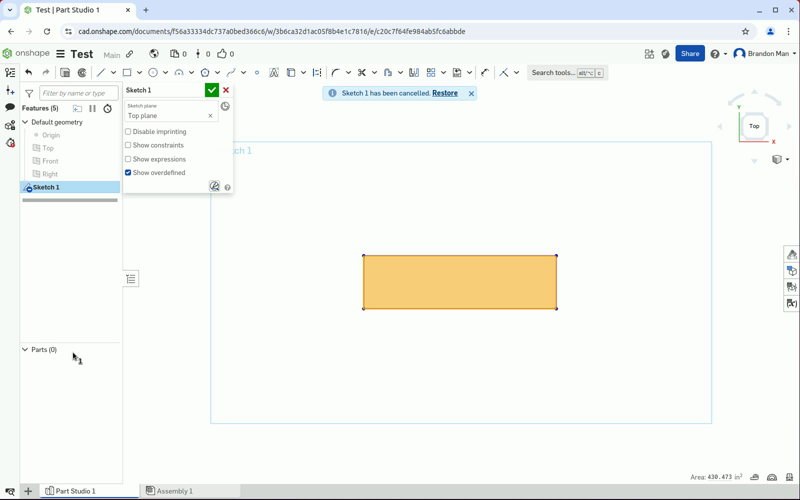
key(shift+y)
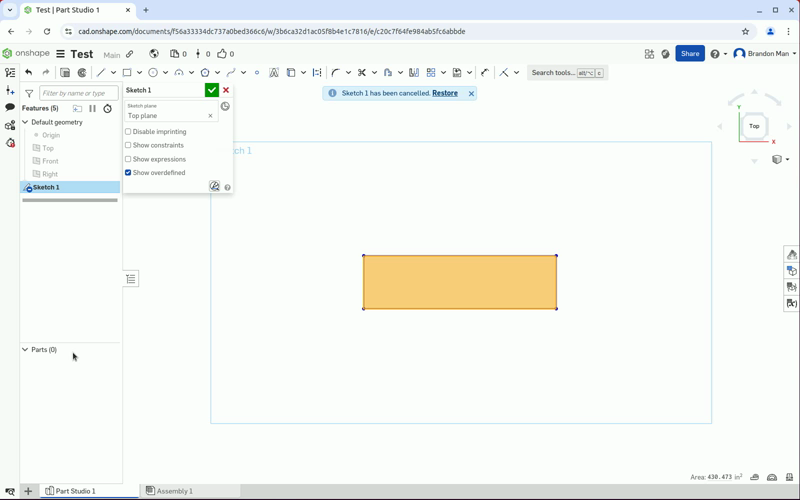
key(shift+e)
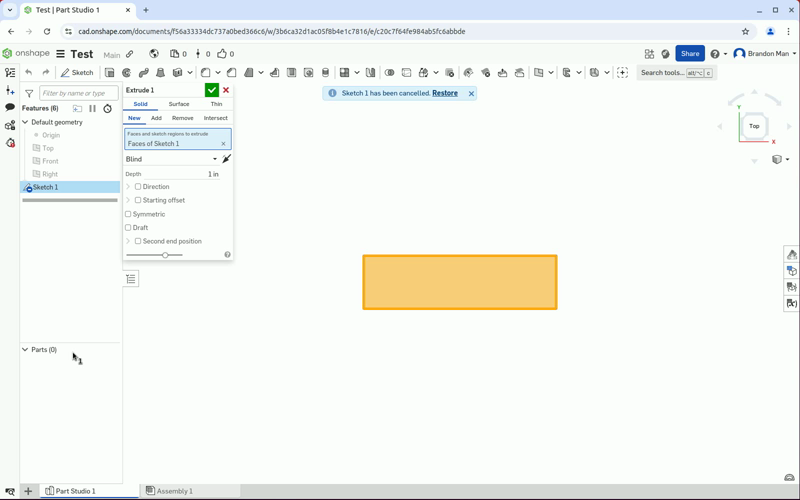
mouse_move(143, 106)
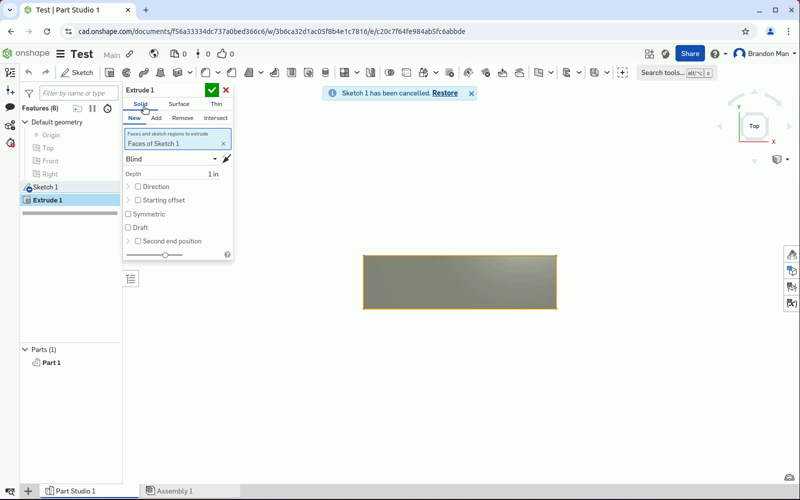
click(143, 106)
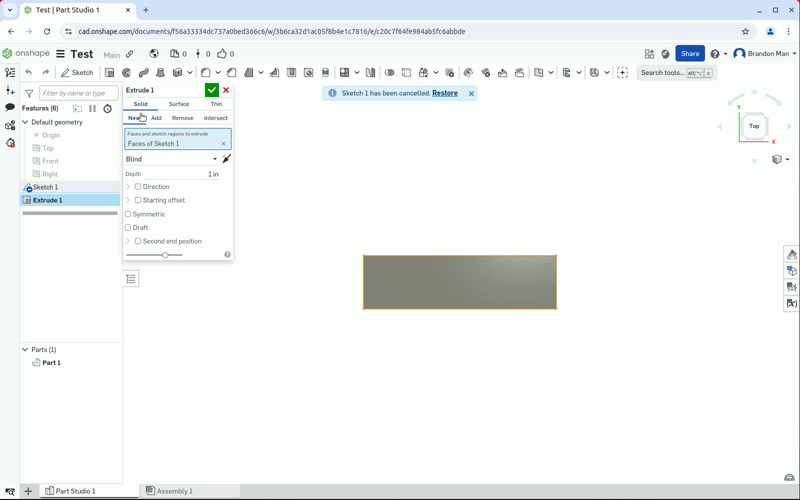
mouse_move(137, 120)
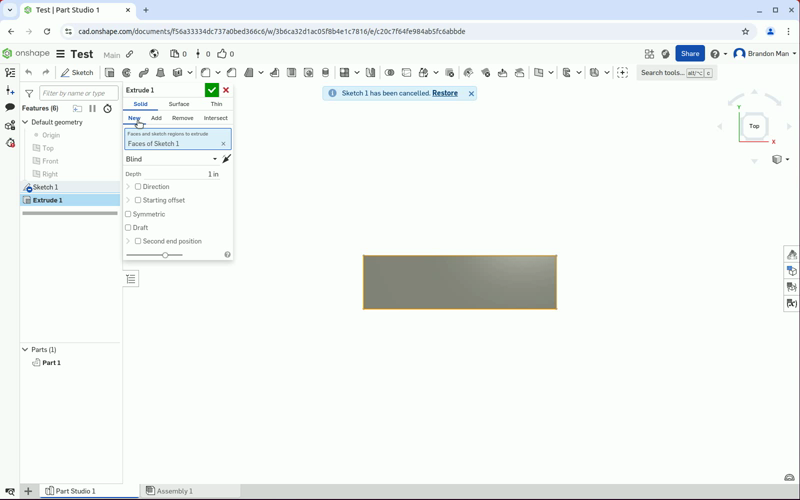
click(137, 120)
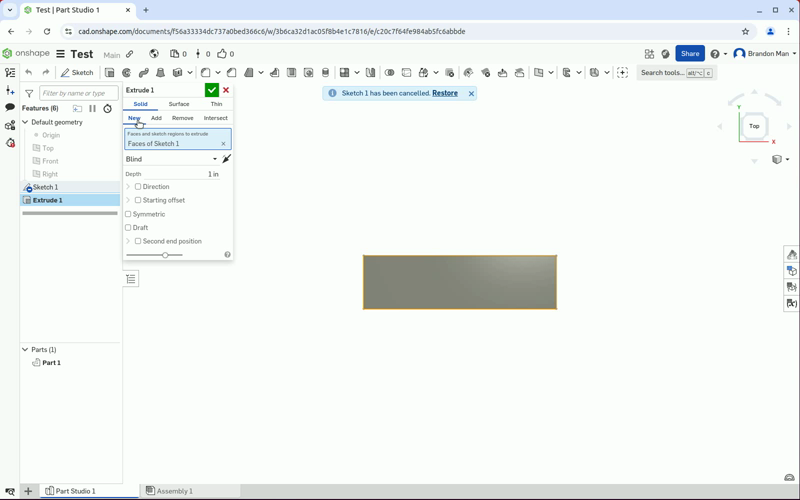
key(tab, 4)
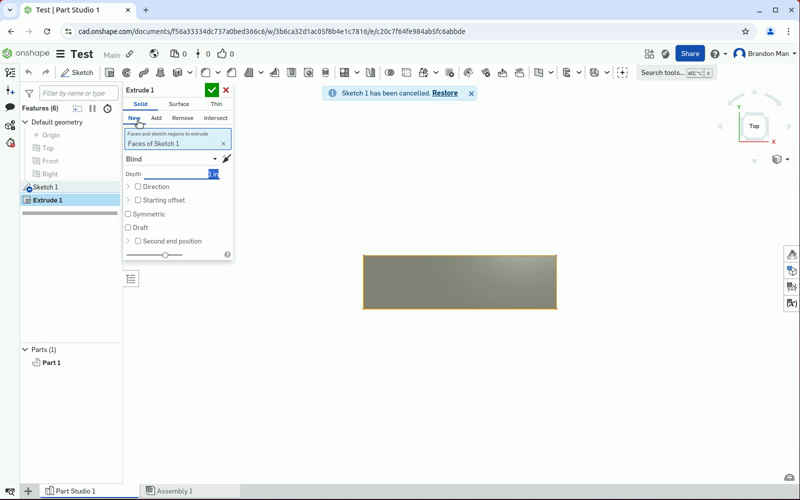
text(23.108)
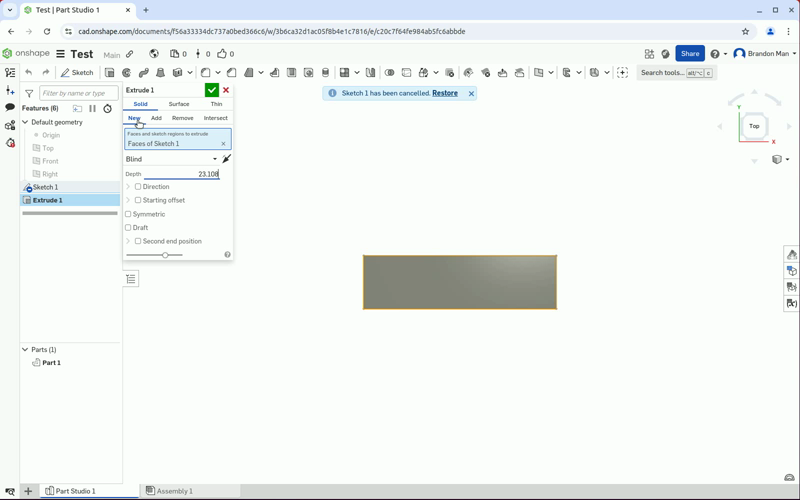
key(enter)
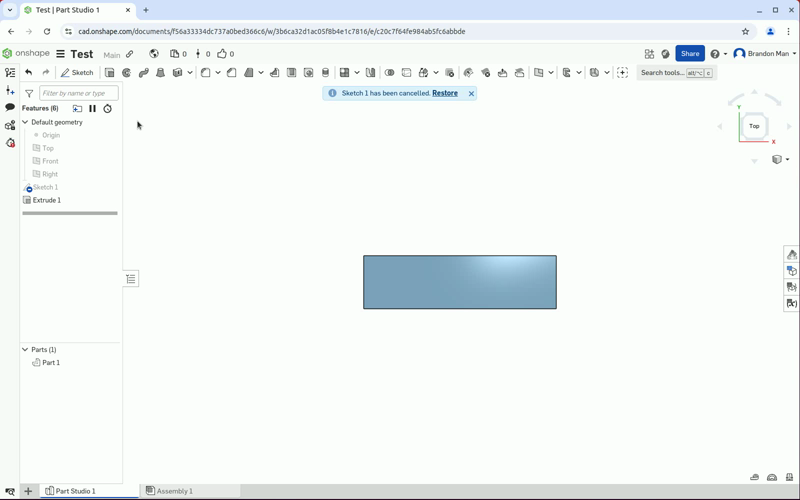
key(shift+h)
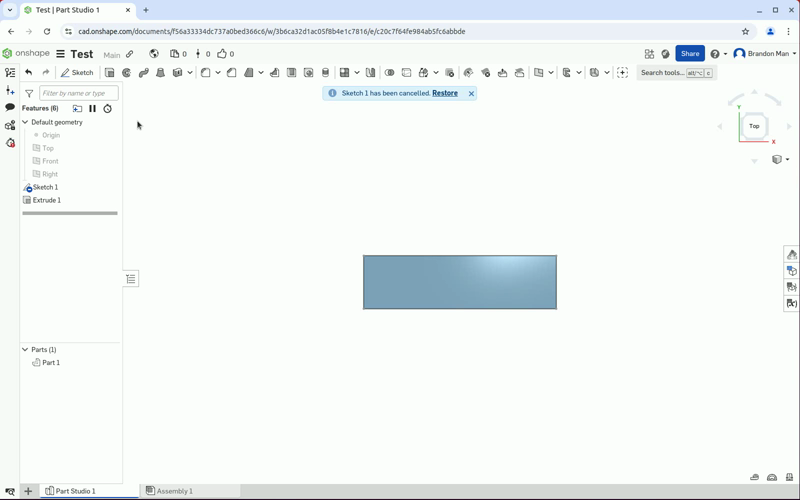
key(shift+h)
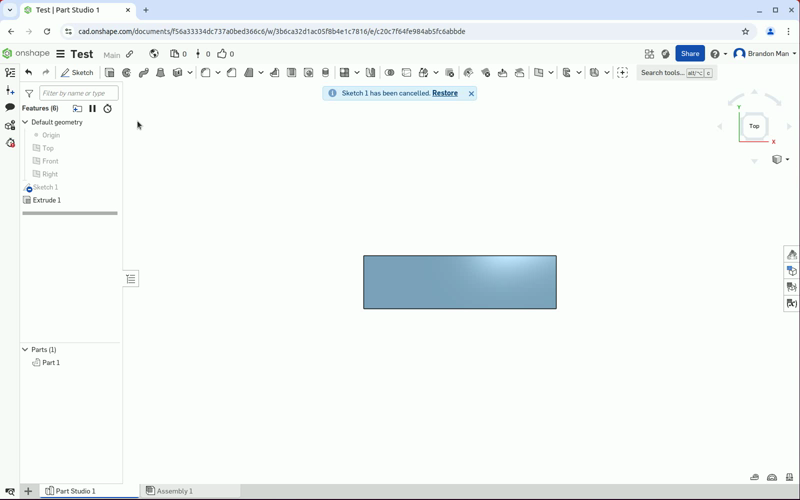
mouse_move(73, 189)
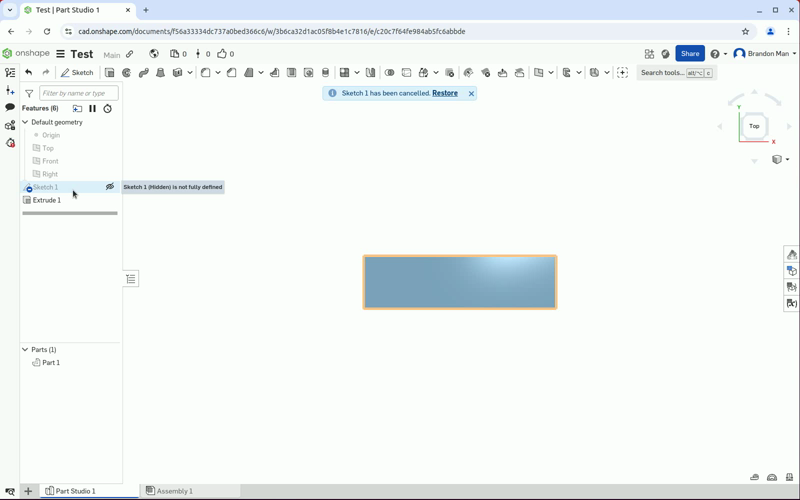
click(73, 189)
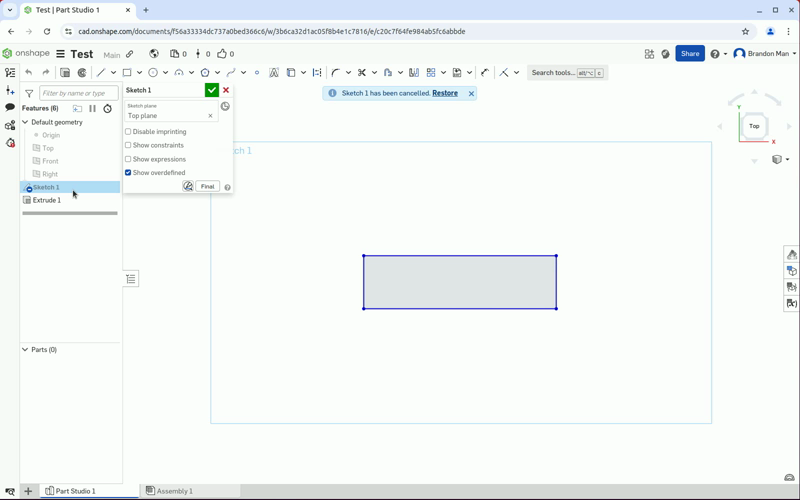
mouse_move(229, 92)
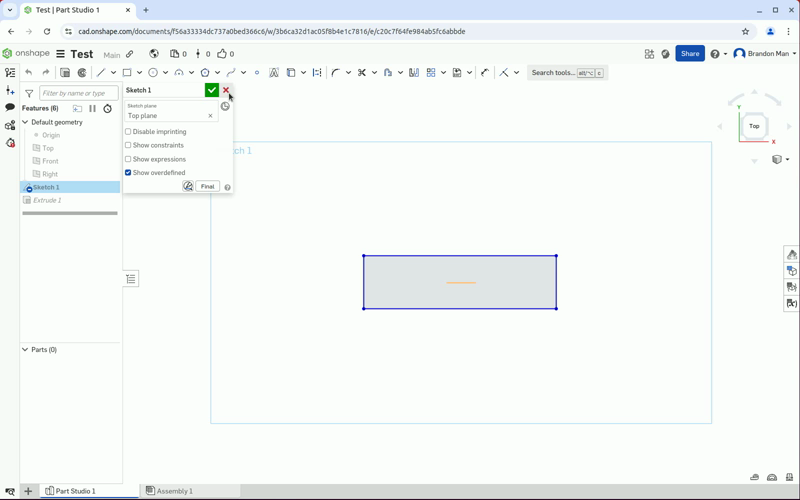
click(229, 92)
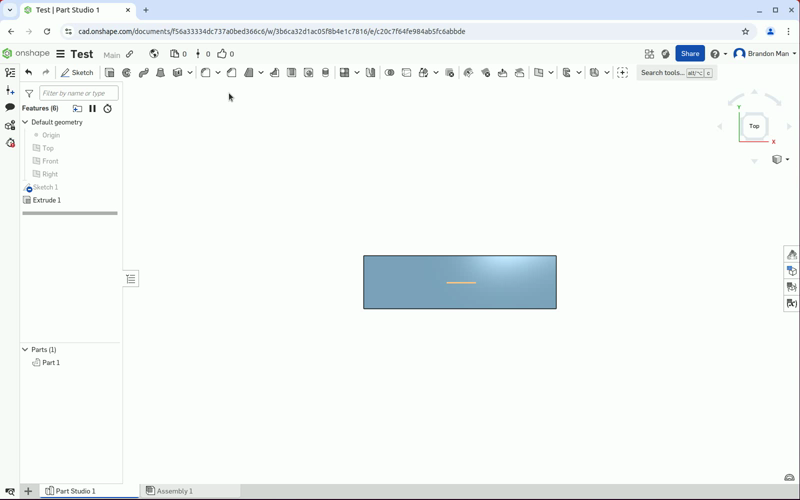
mouse_move(73, 352)
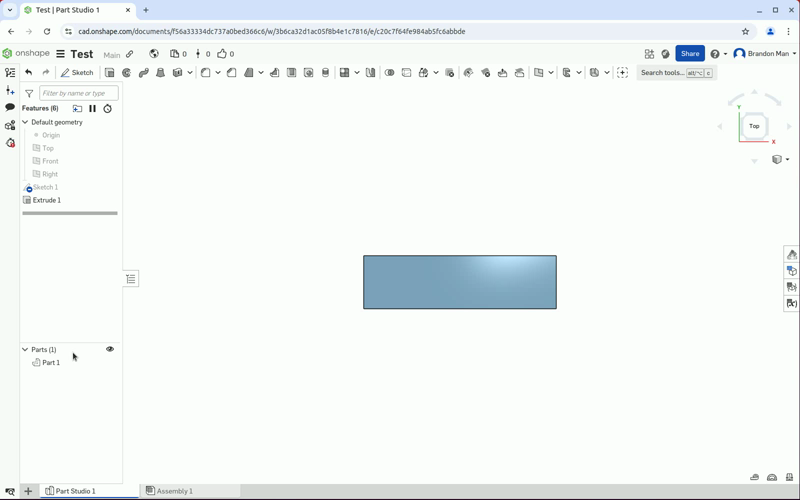
key(y)
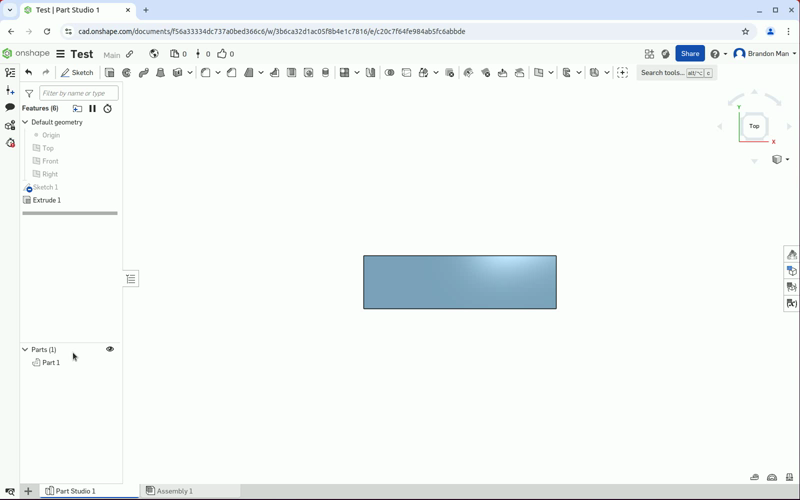
key(shift+p)
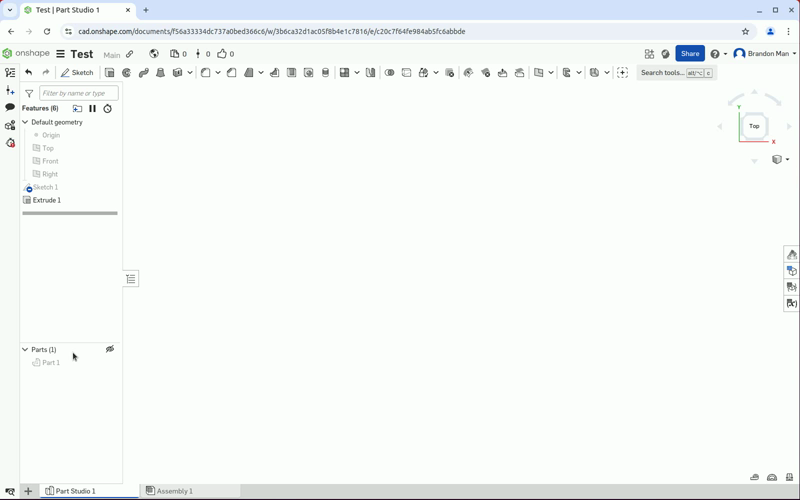
key(space)
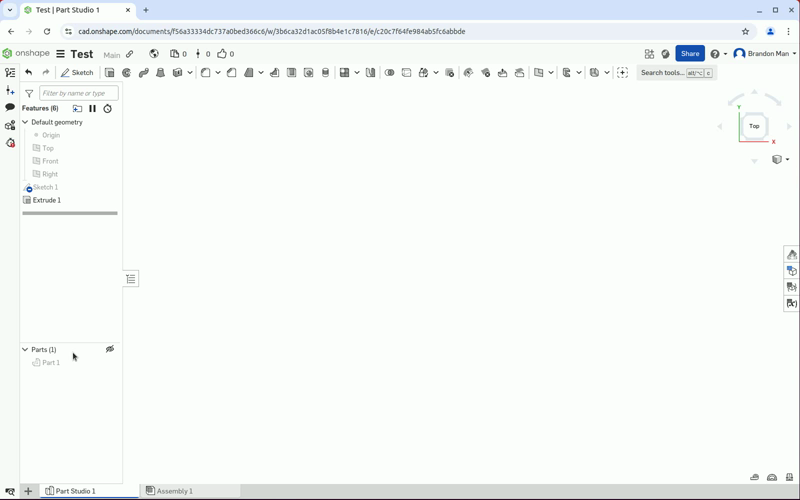
key_down(shift)
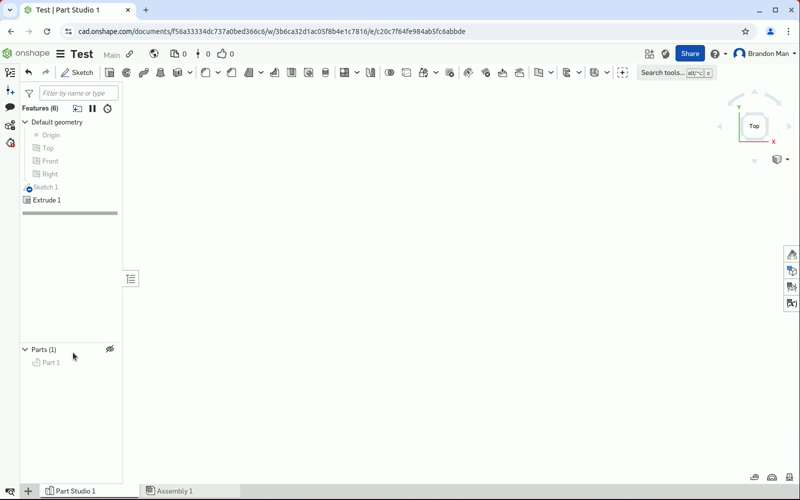
key(up)
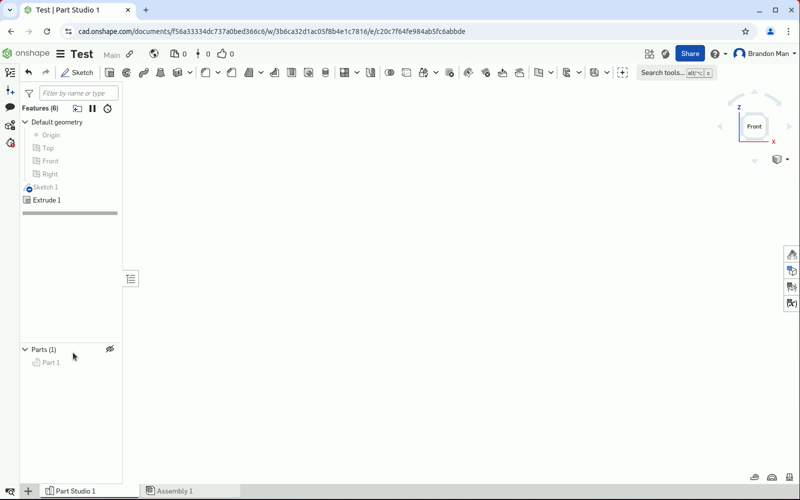
key_up(shift)
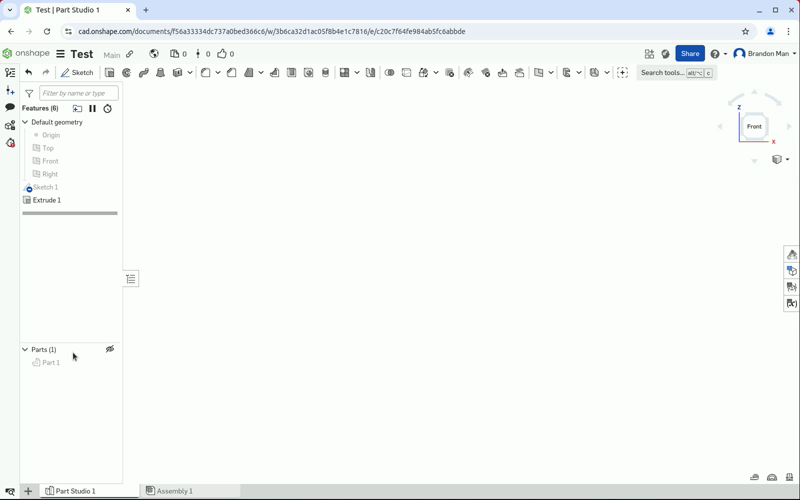
mouse_move(73, 352)
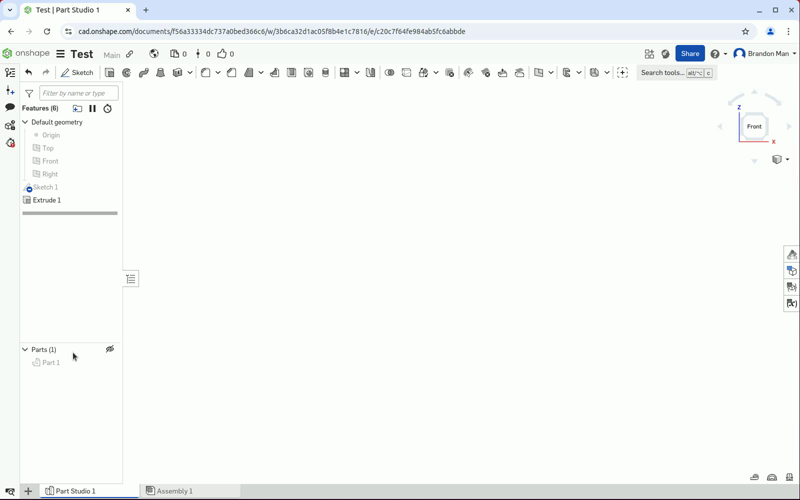
key(shift+y)
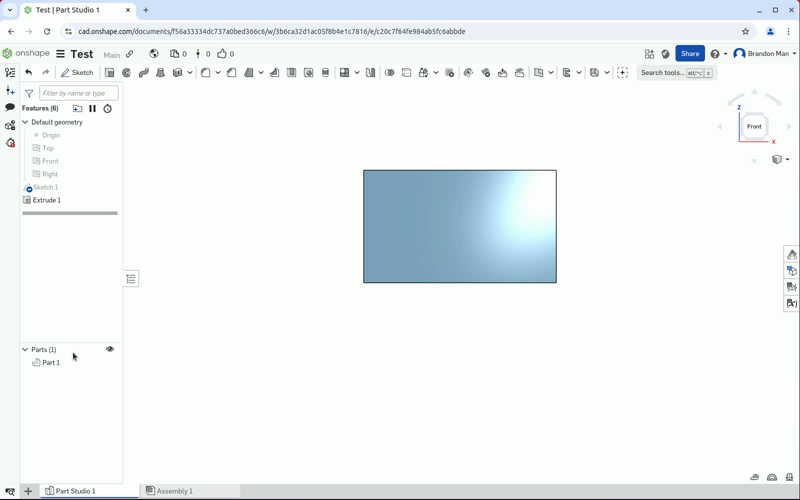
mouse_move(541, 75)
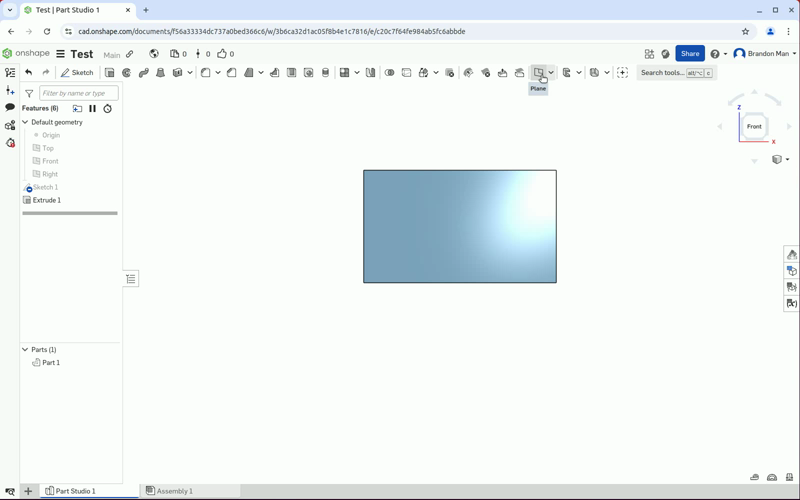
click(541, 75)
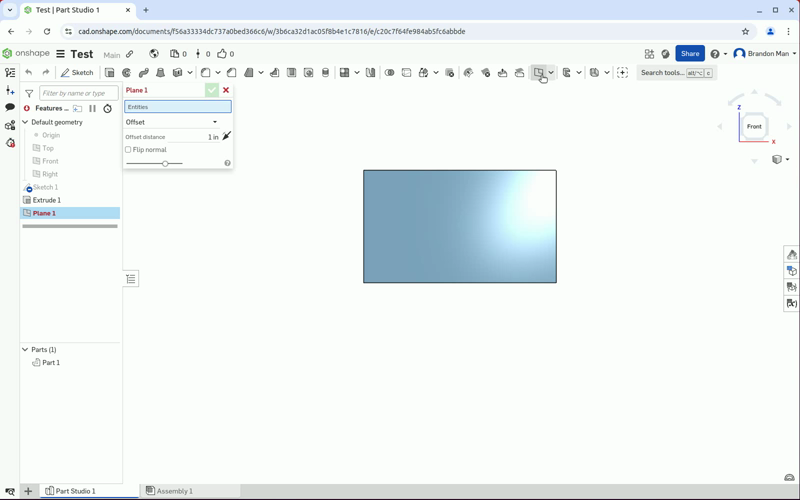
mouse_move(73, 163)
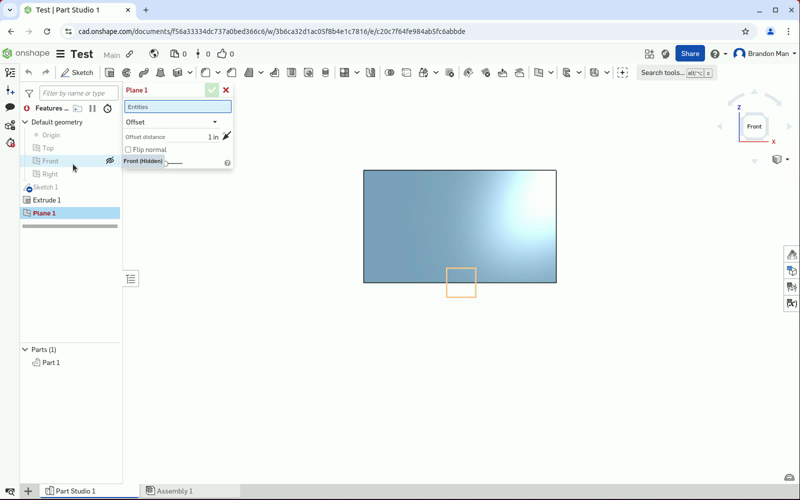
click(73, 163)
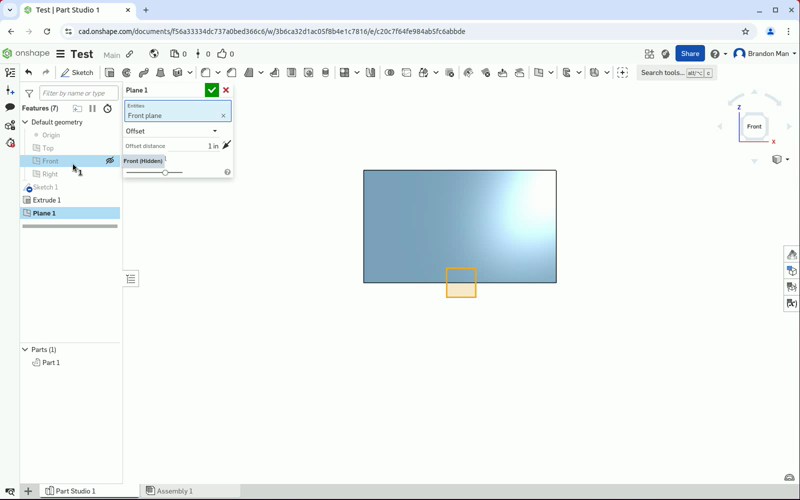
key(tab, 2)
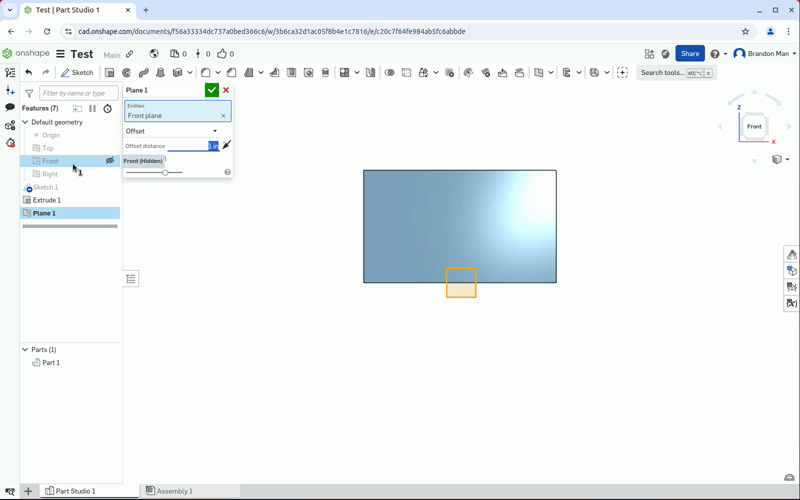
text(5.299)
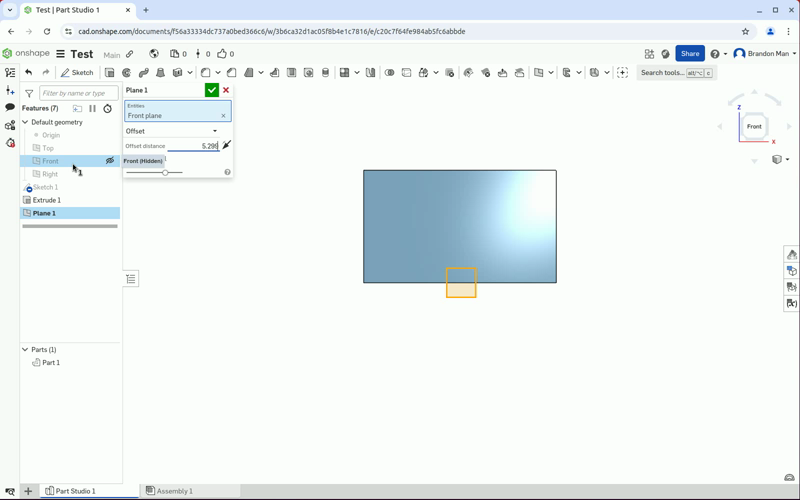
key(enter, 2)
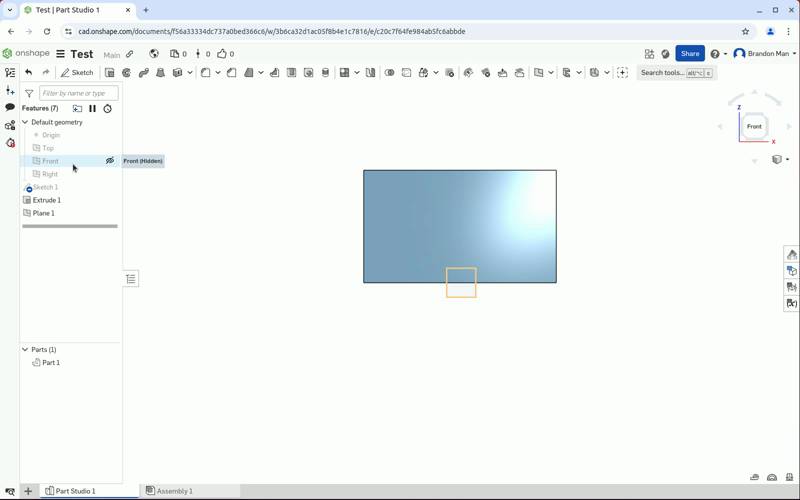
key(shift+s)
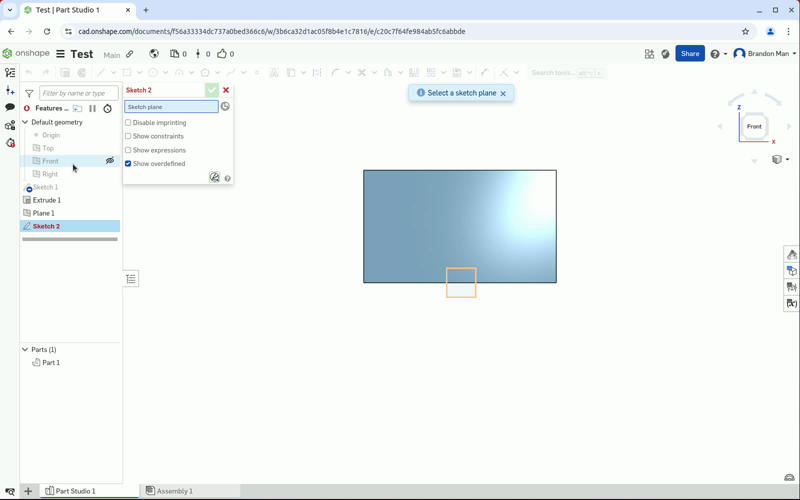
mouse_move(73, 215)
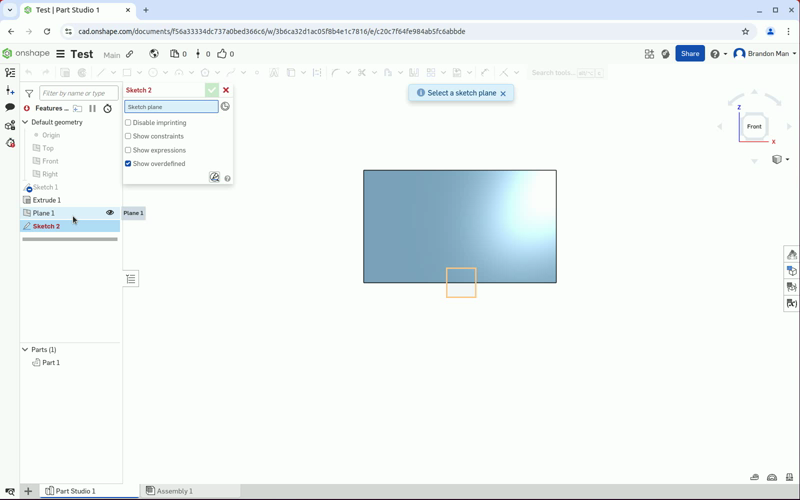
click(73, 215)
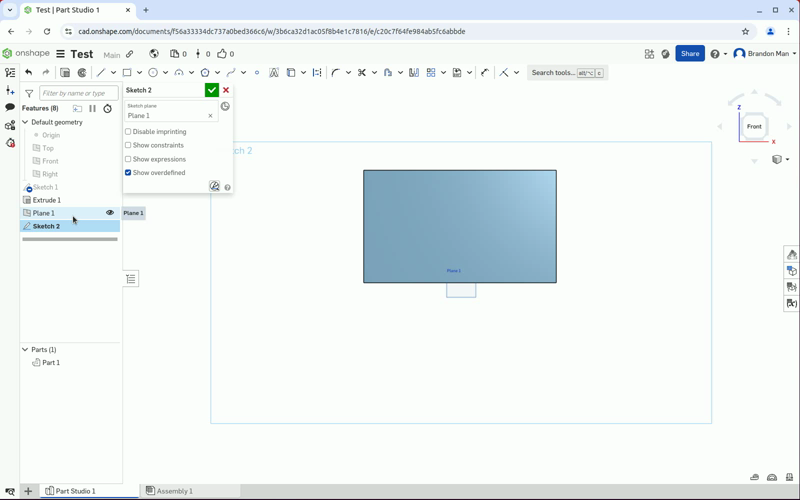
mouse_move(73, 352)
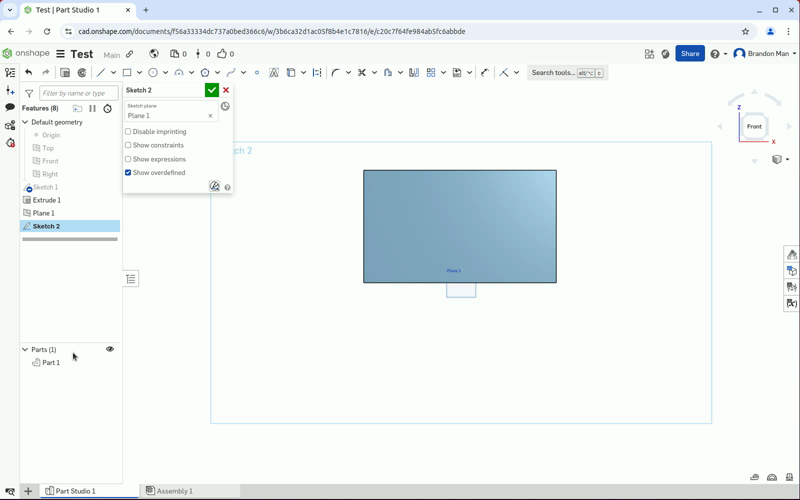
key(y)
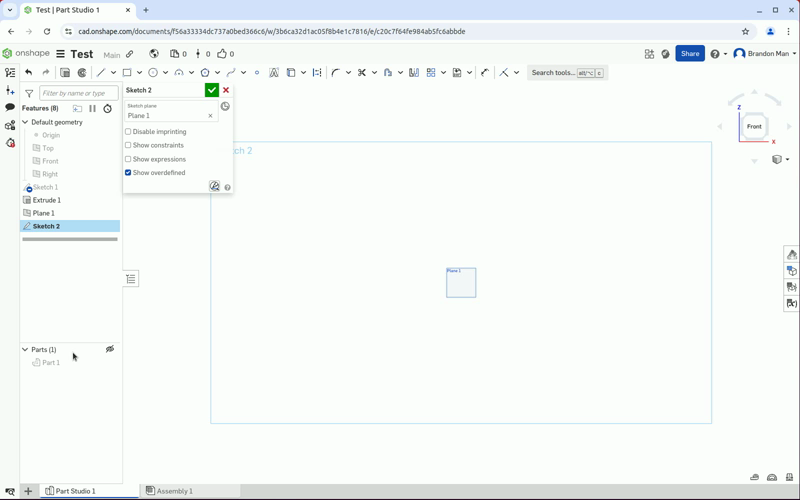
key(c)
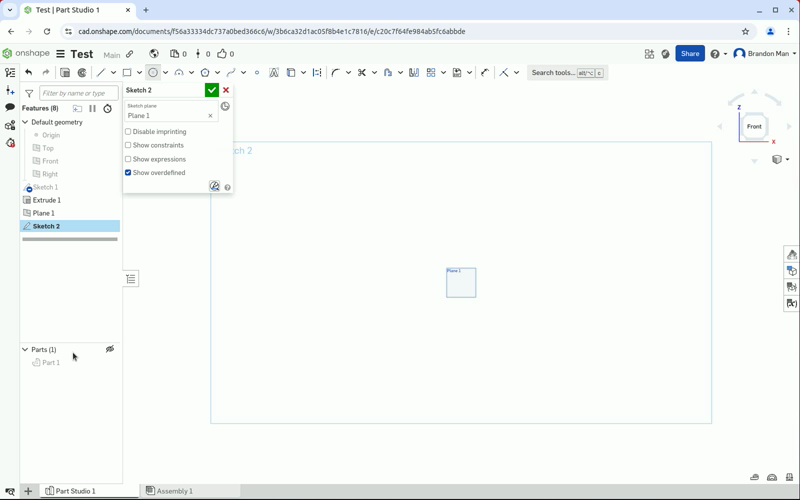
key_down(shift)
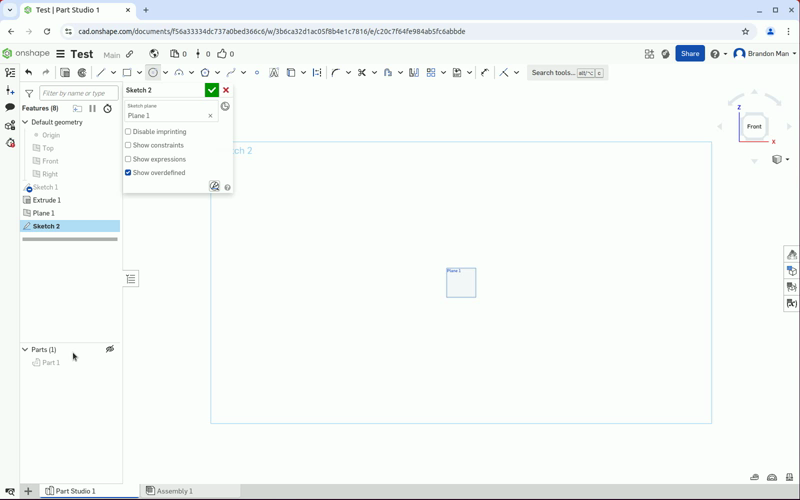
mouse_move(461, 230)
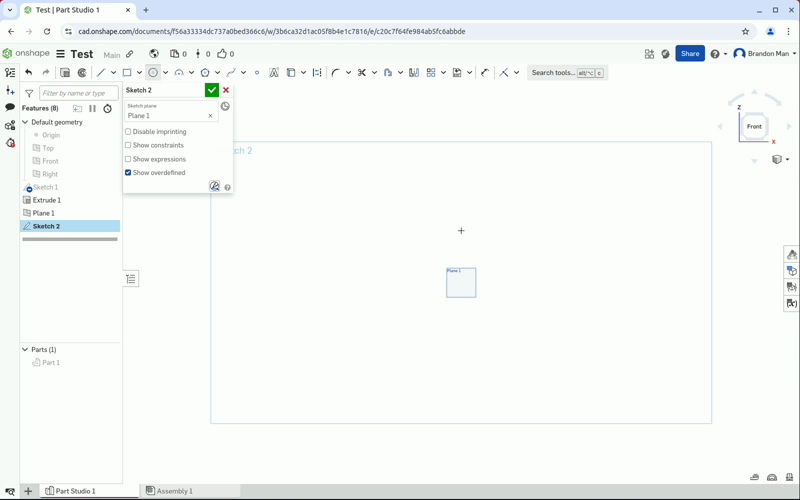
click(461, 230)
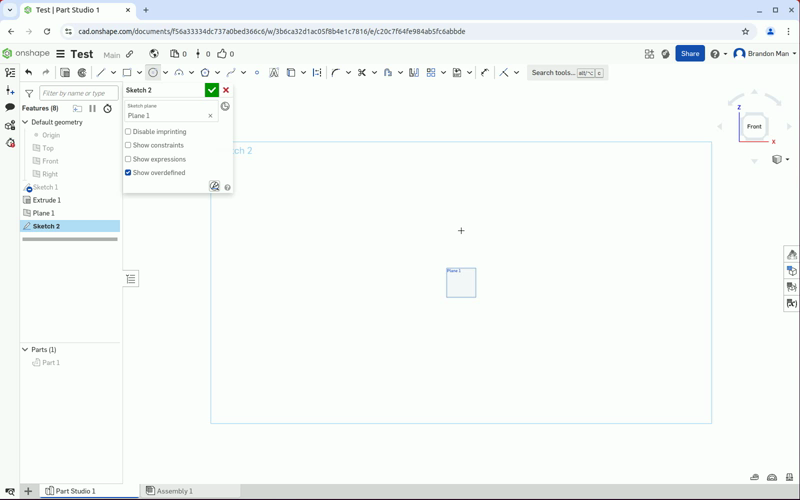
key_up(shift)
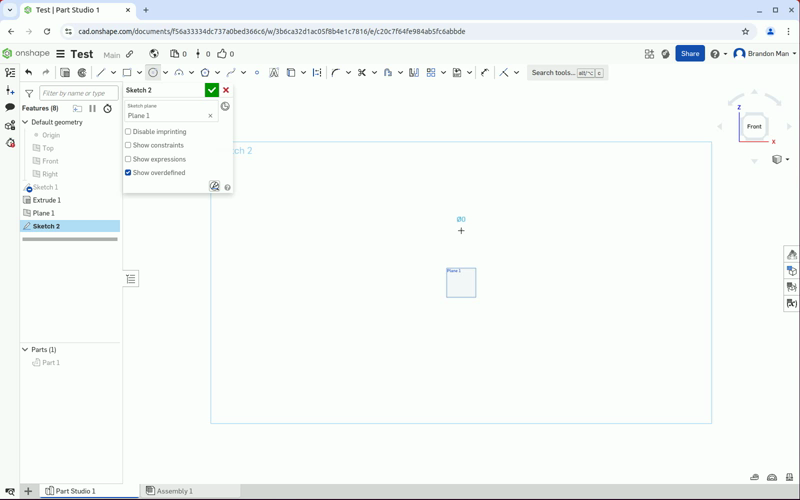
mouse_move(486, 230)
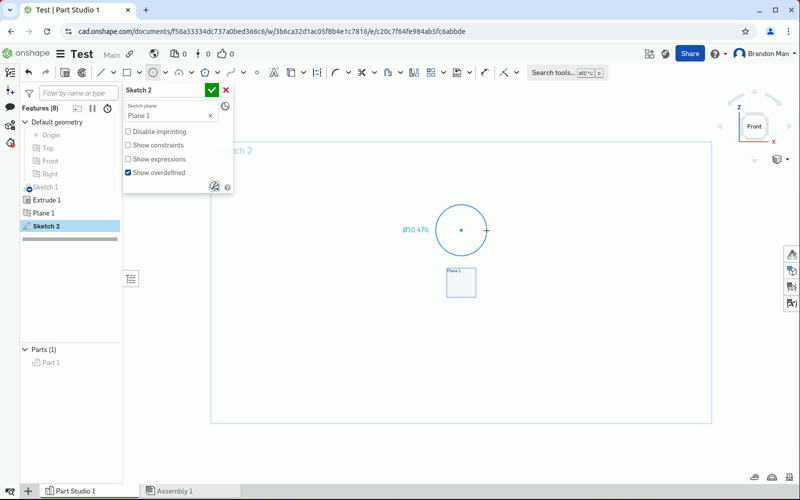
click(486, 230)
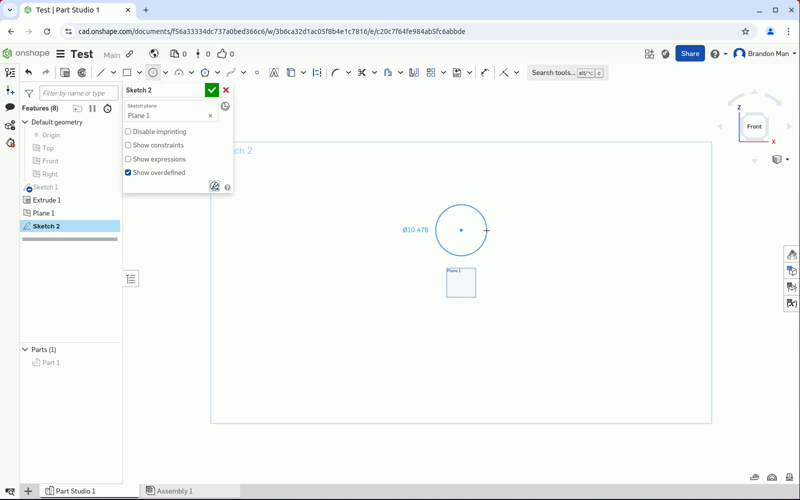
key(esc)
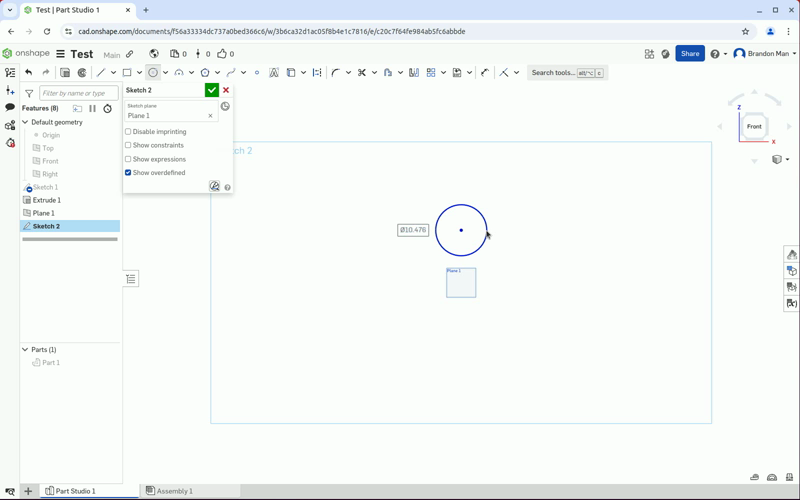
mouse_move(461, 210)
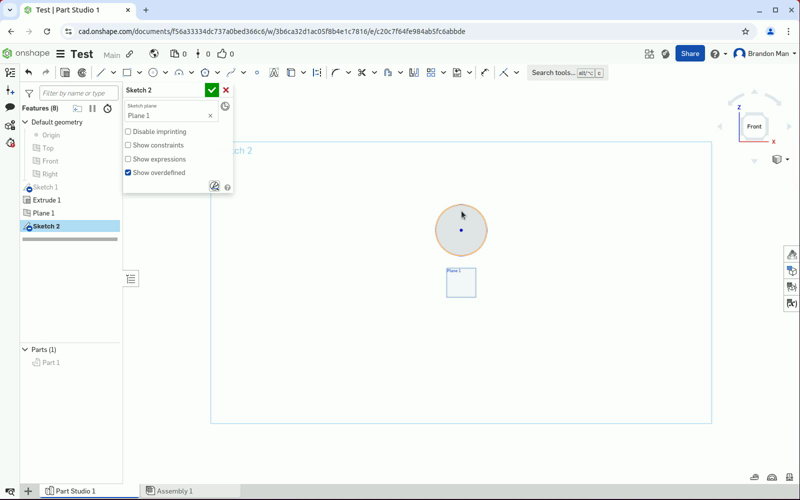
click(461, 210)
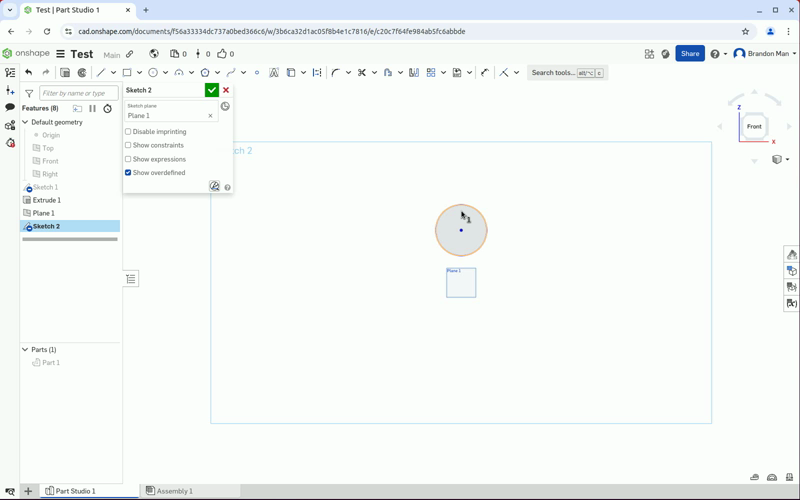
mouse_move(73, 352)
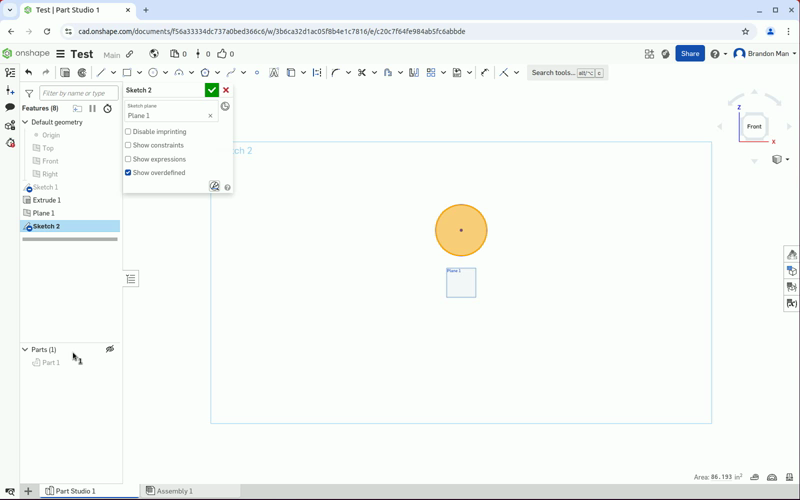
key(shift+y)
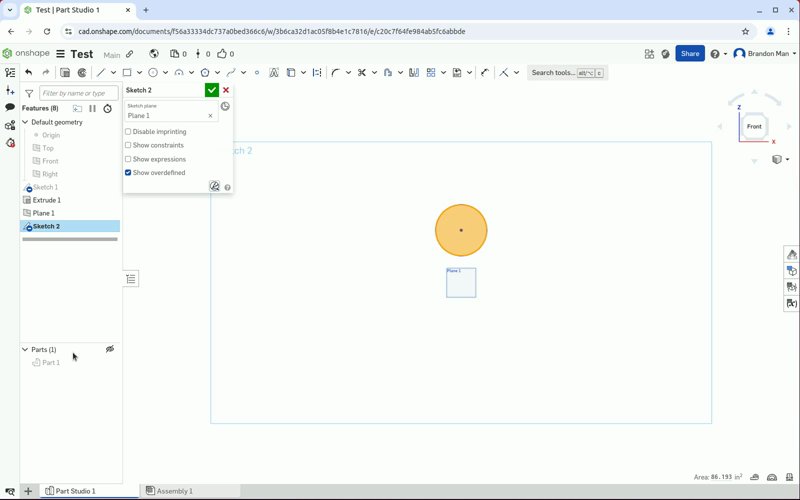
key(shift+e)
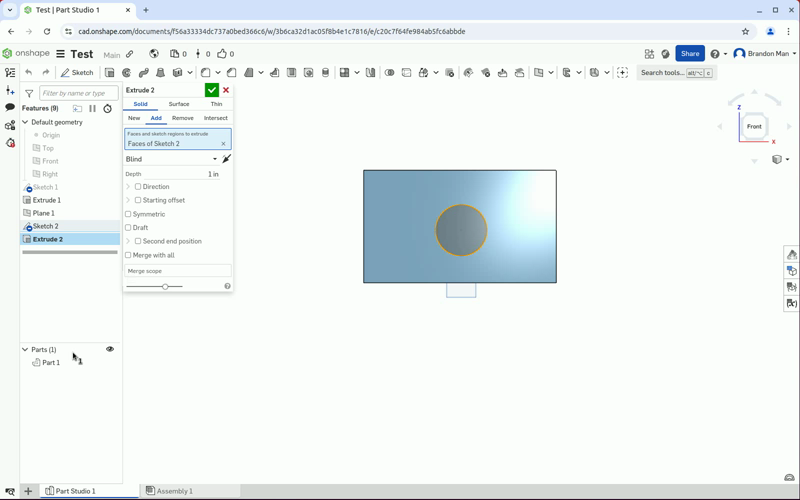
mouse_move(143, 106)
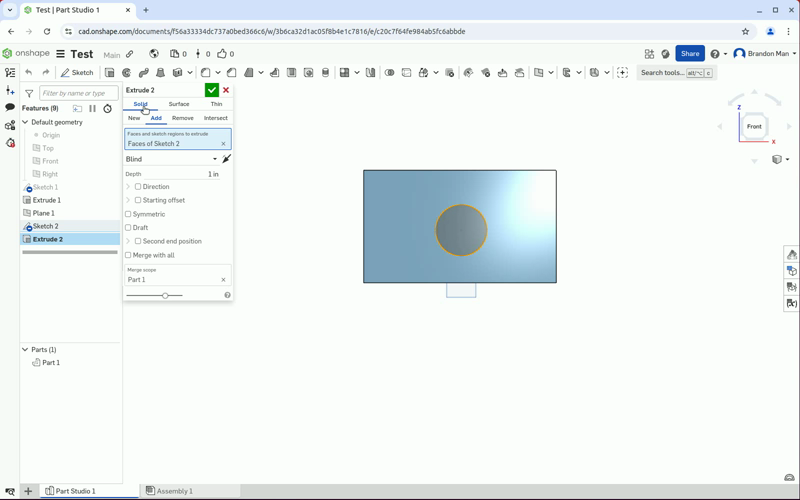
click(143, 106)
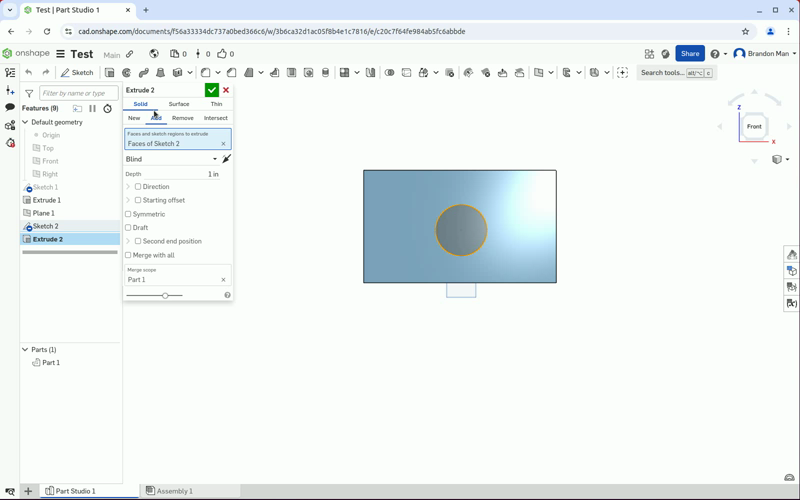
mouse_move(186, 120)
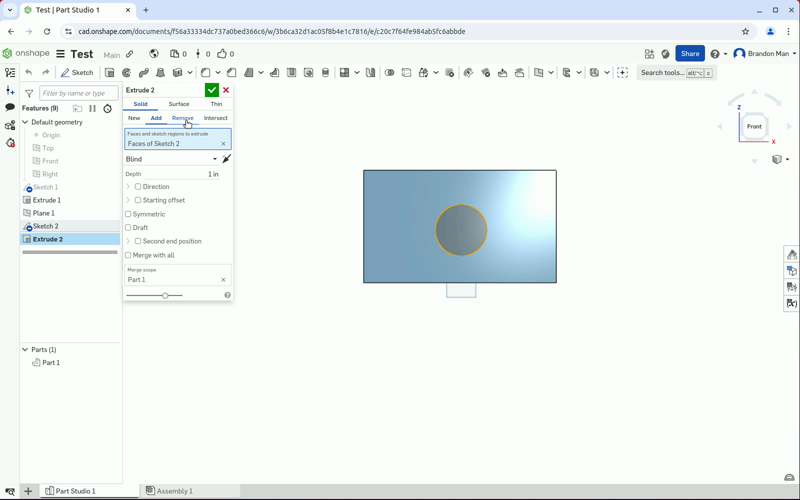
click(186, 120)
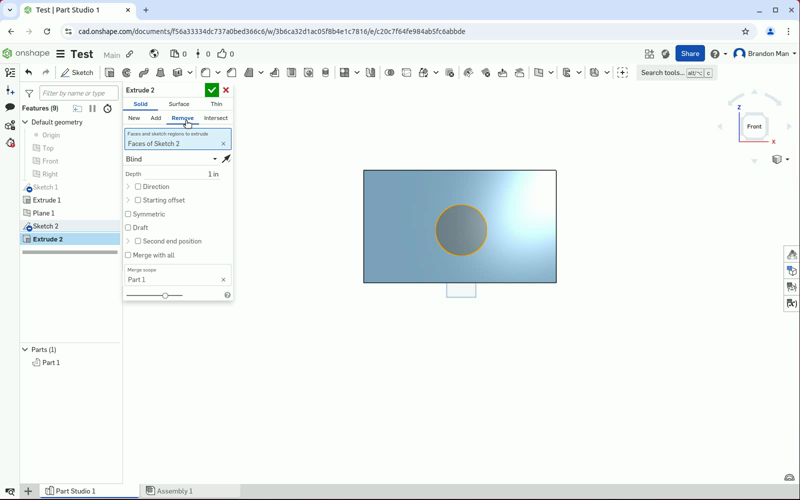
key(tab, 4)
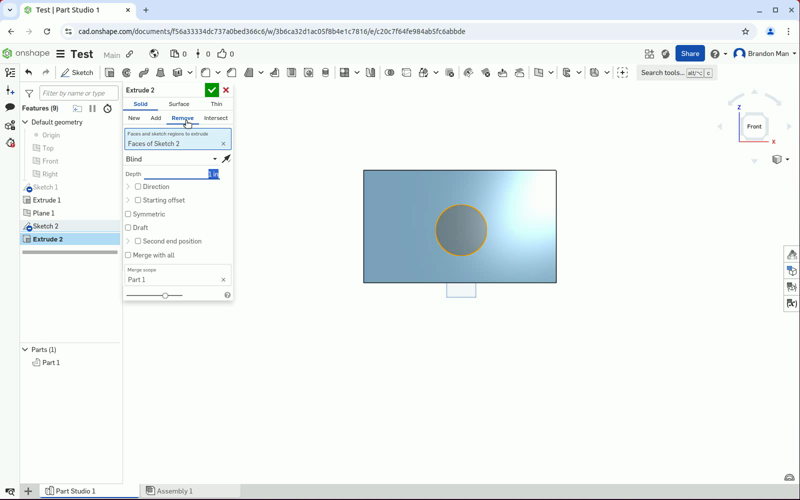
text(30.811)
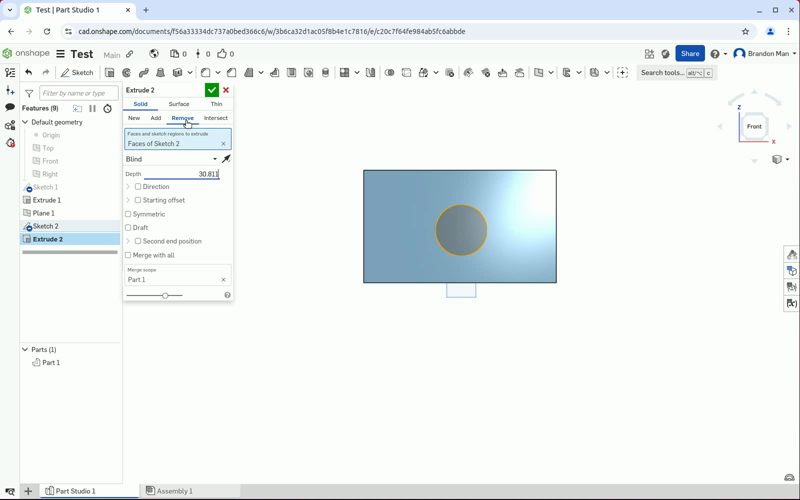
key(tab, 6)
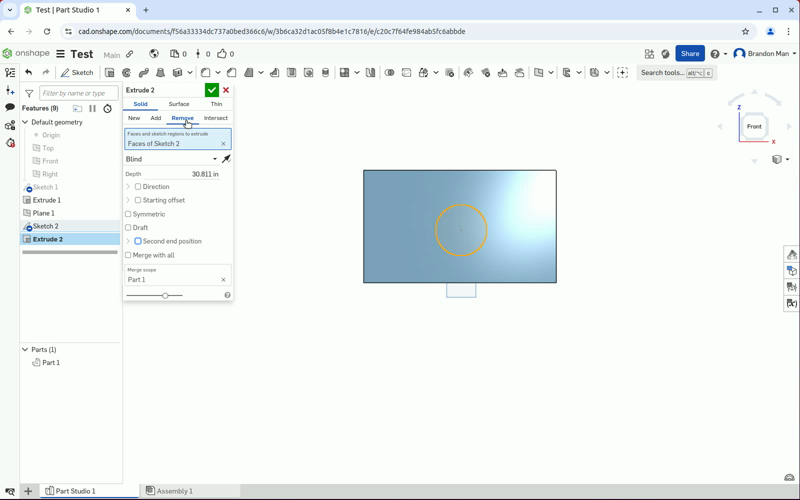
key(space)
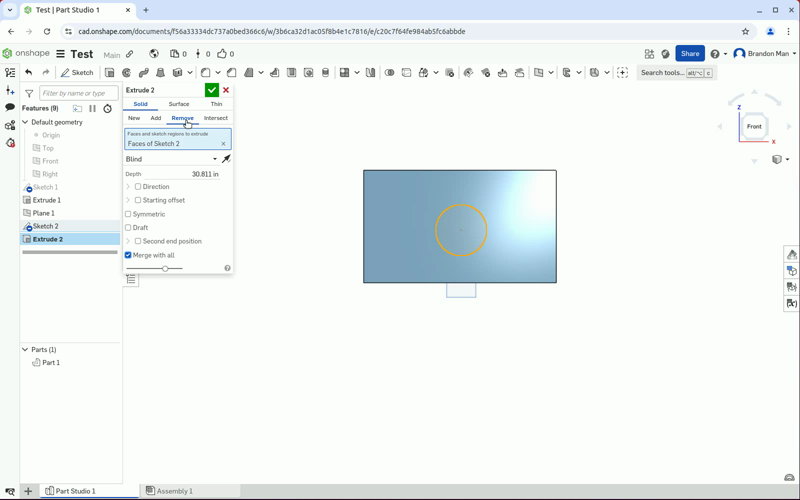
key(enter)
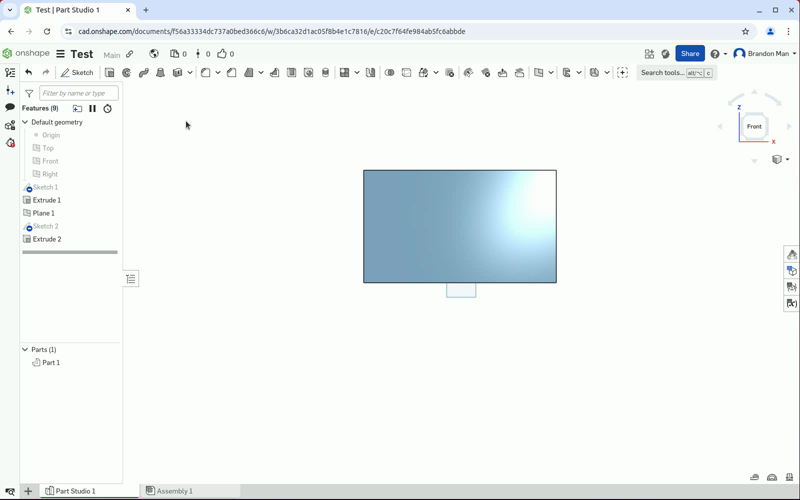
key(shift+h)
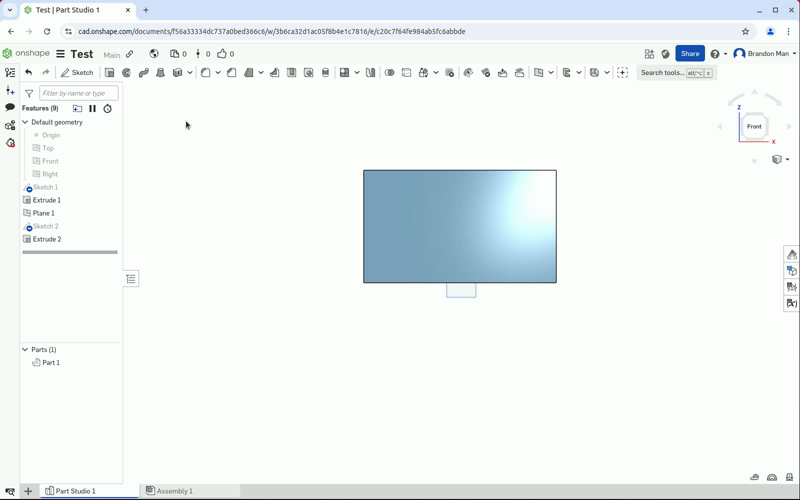
key(shift+h)
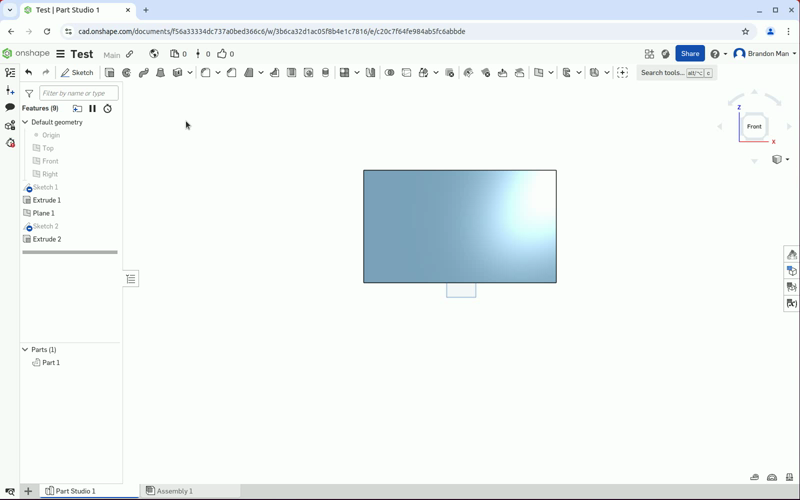
mouse_move(73, 189)
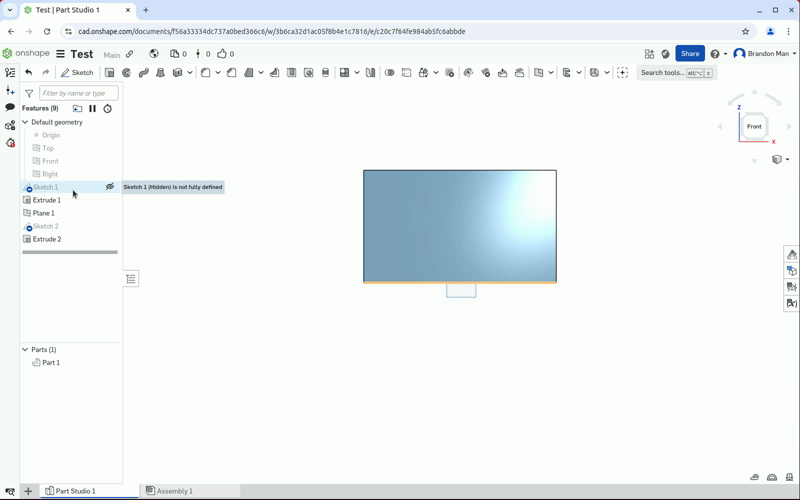
click(73, 189)
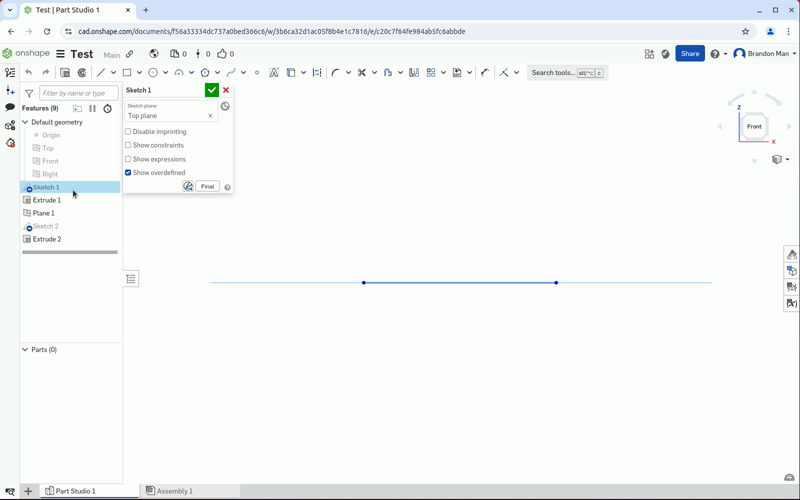
mouse_move(229, 92)
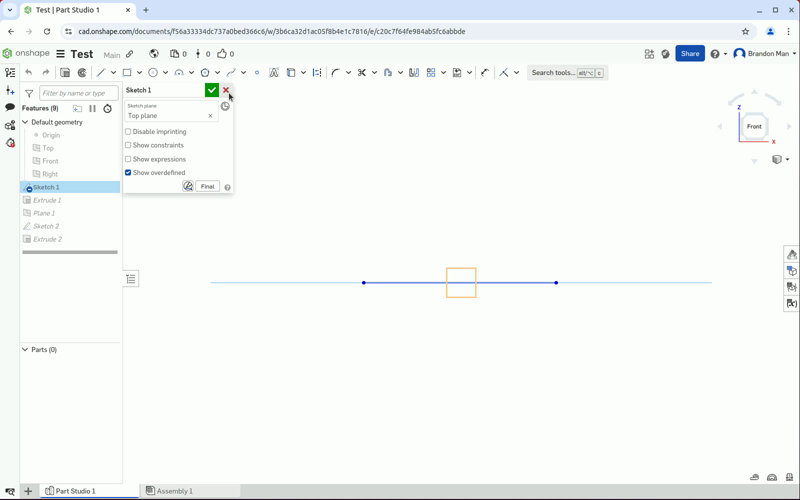
click(229, 92)
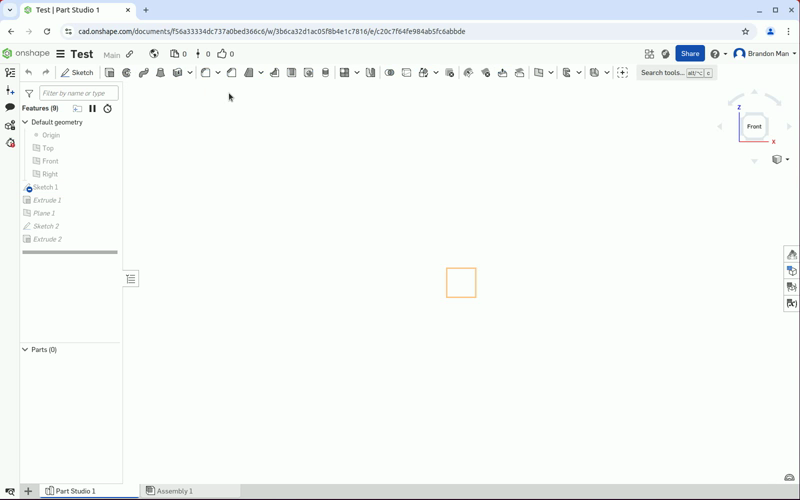
key(shift+s)
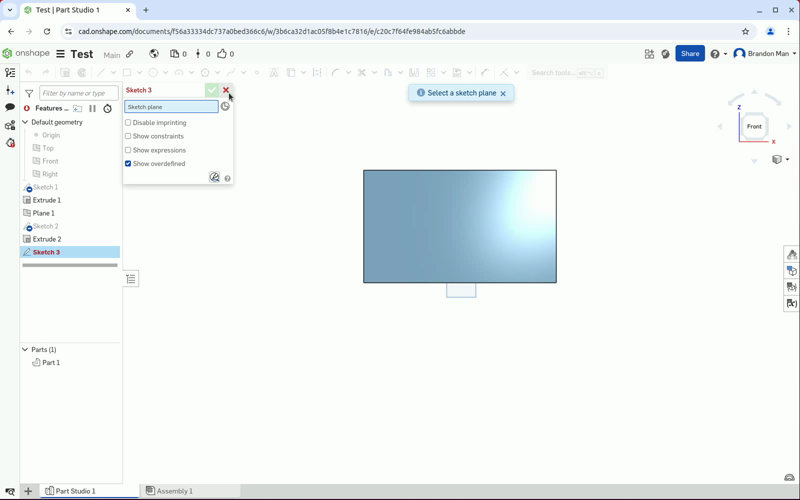
mouse_move(73, 215)
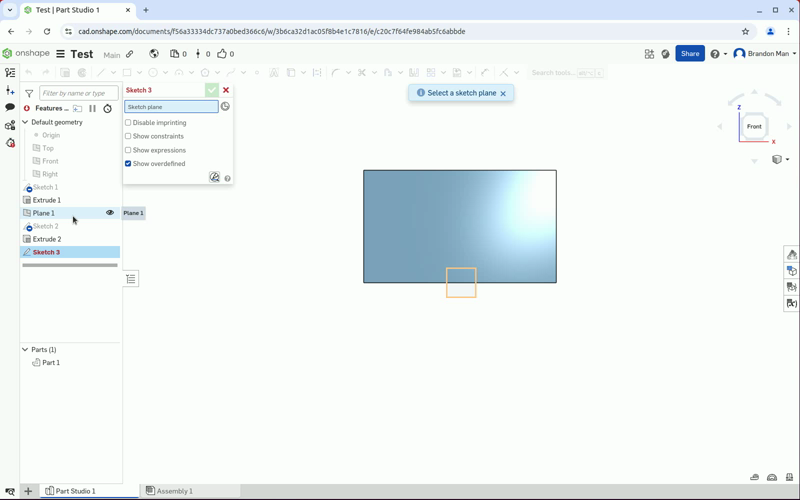
click(73, 215)
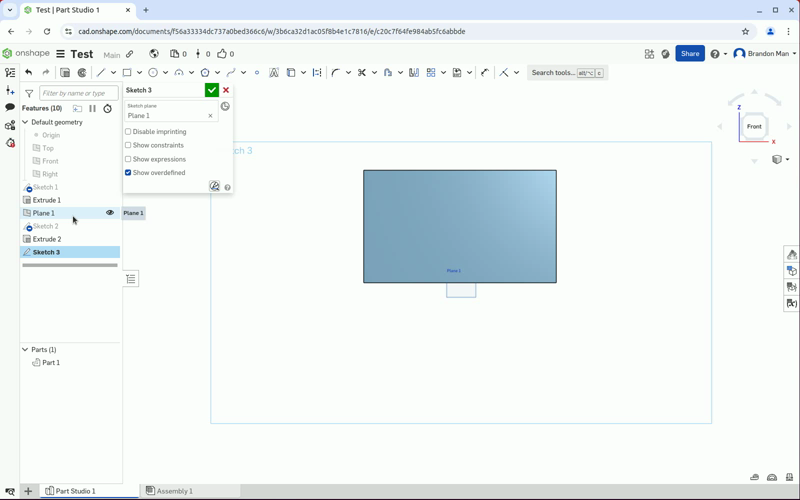
mouse_move(73, 352)
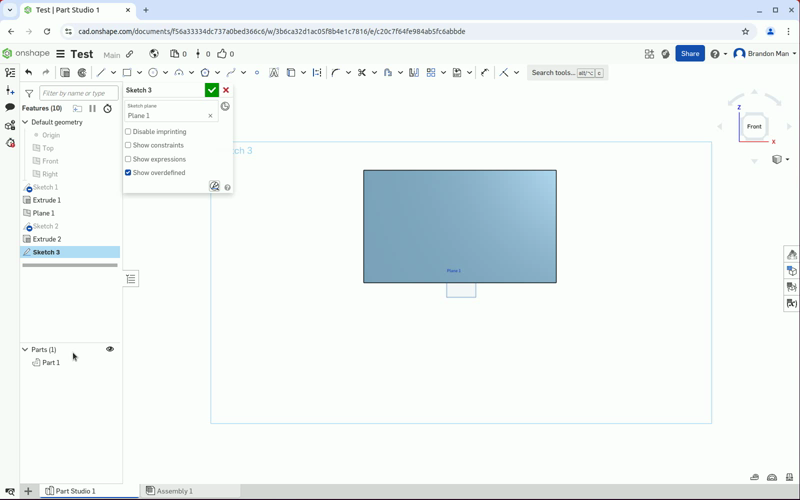
key(y)
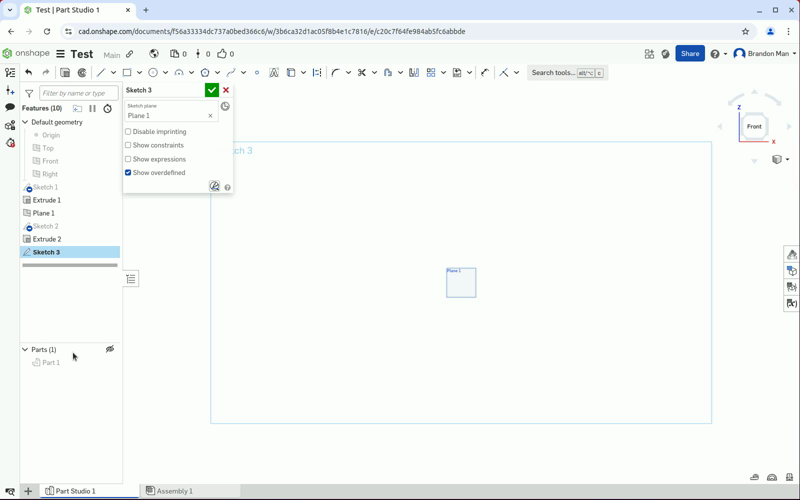
key(c)
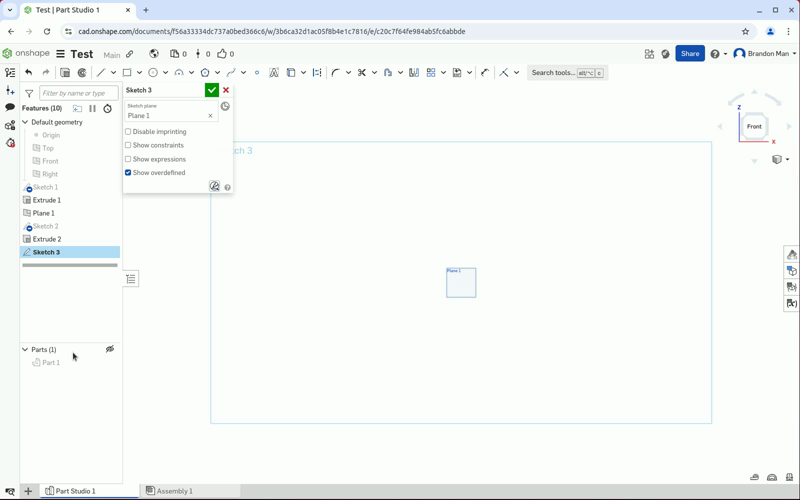
key_down(shift)
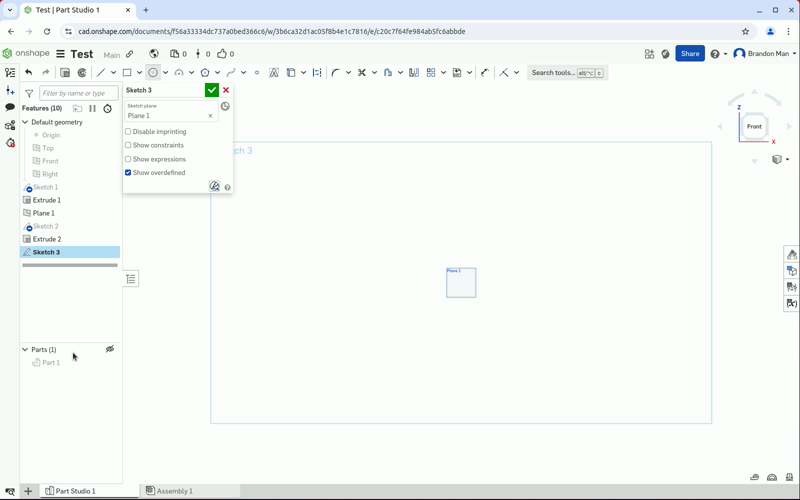
mouse_move(460, 230)
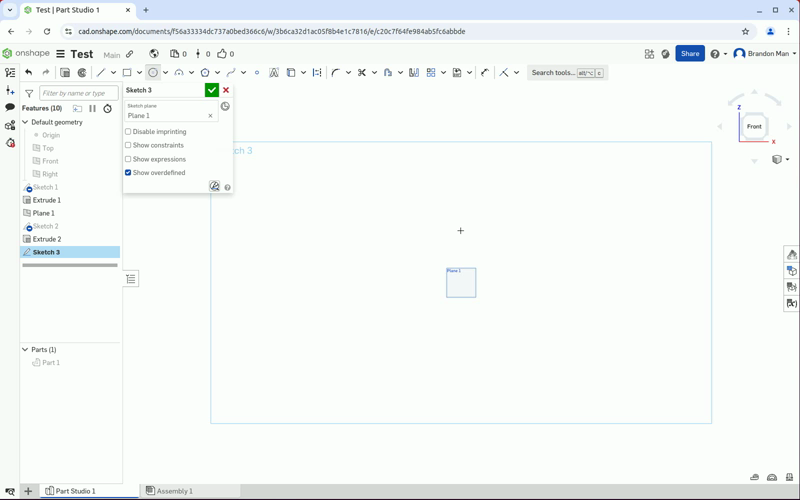
click(460, 230)
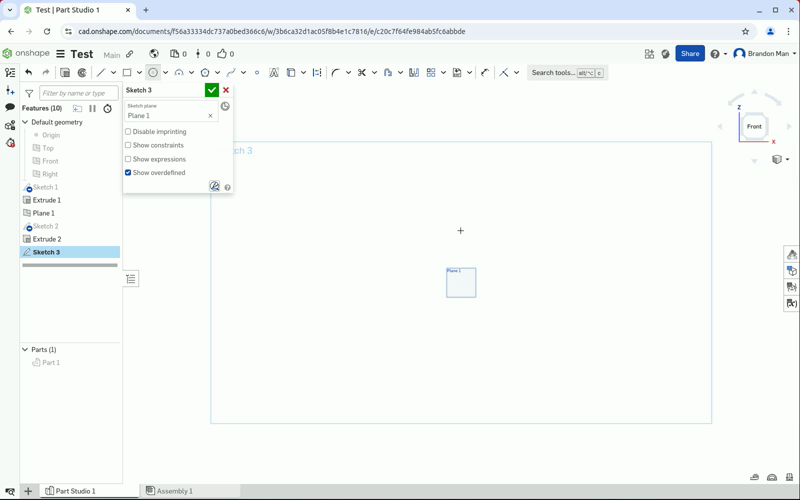
key_up(shift)
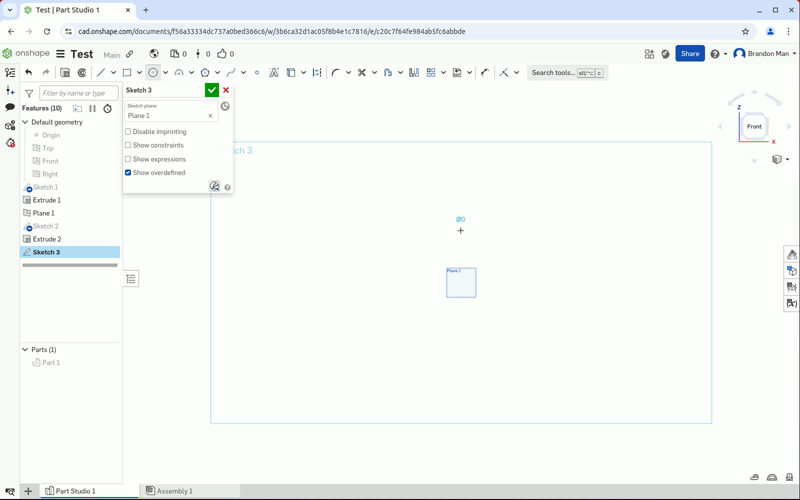
mouse_move(504, 230)
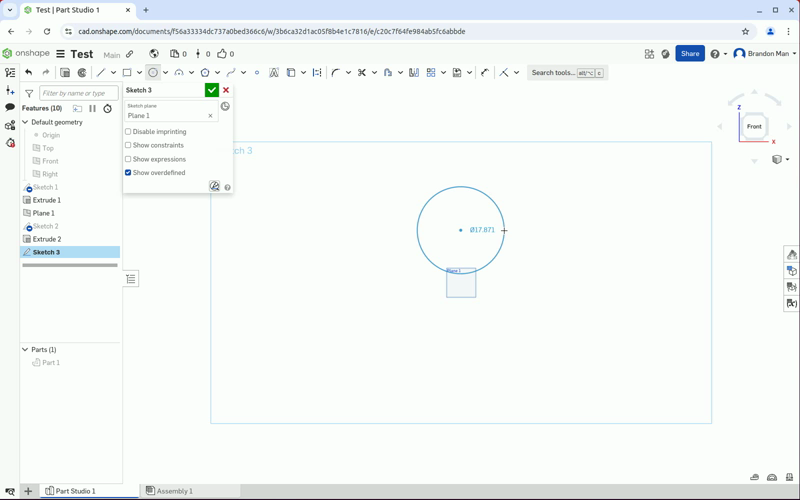
click(504, 230)
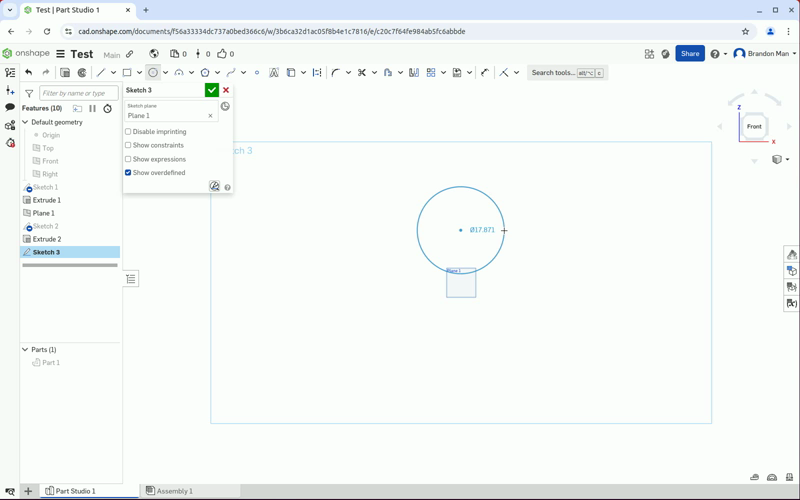
key(esc)
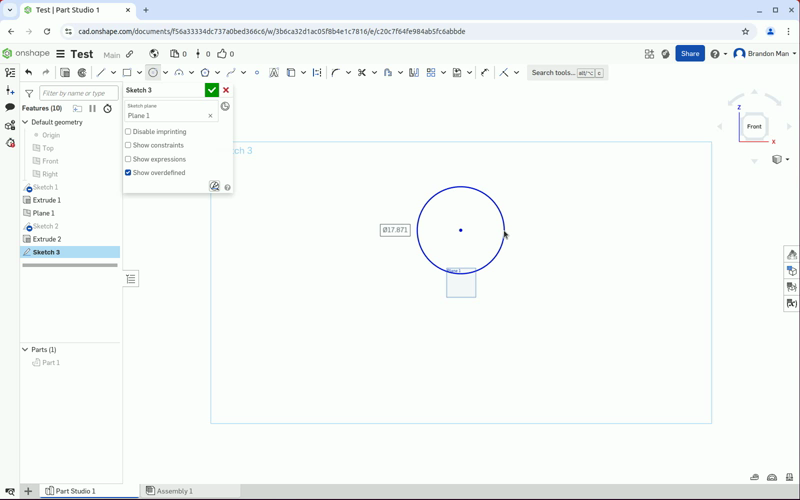
key(c)
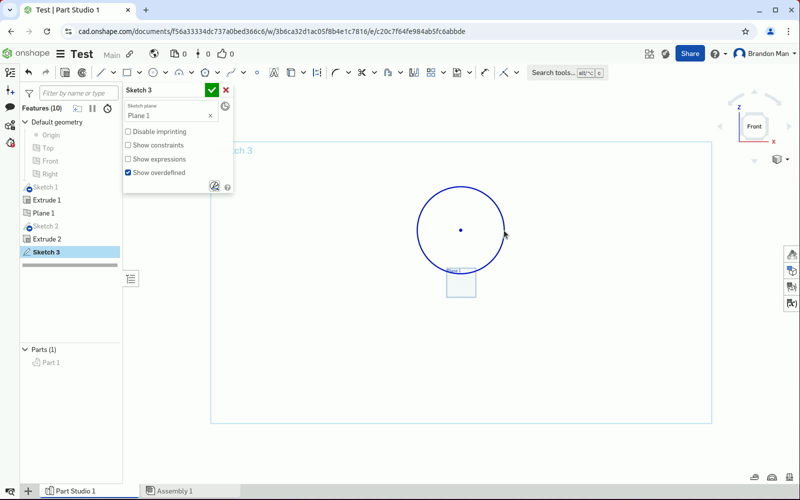
key_down(shift)
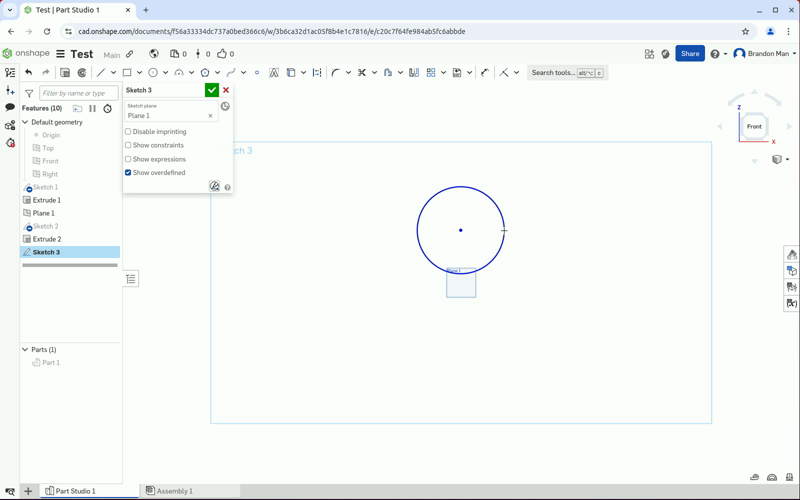
mouse_move(460, 230)
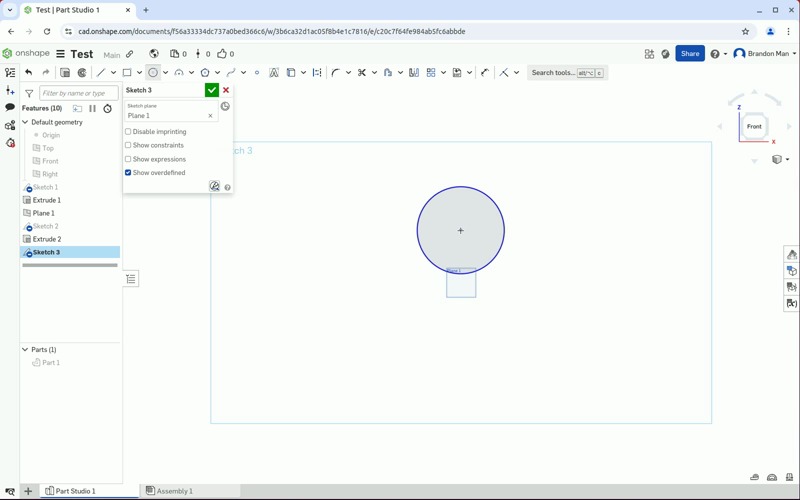
click(460, 230)
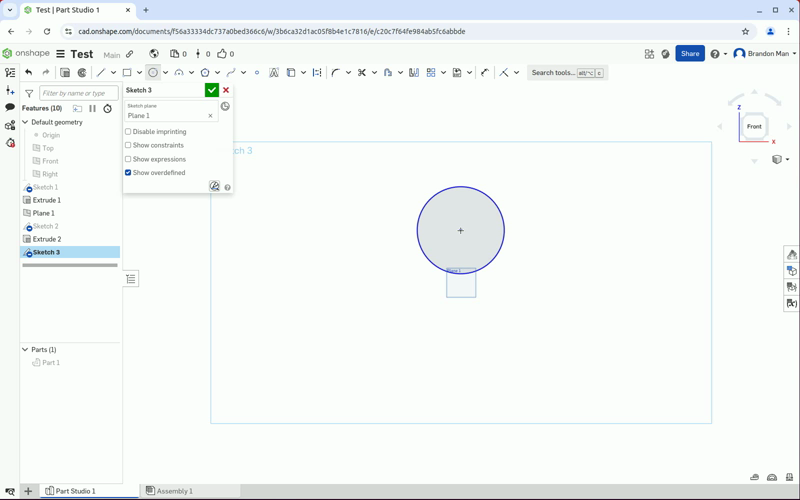
key_up(shift)
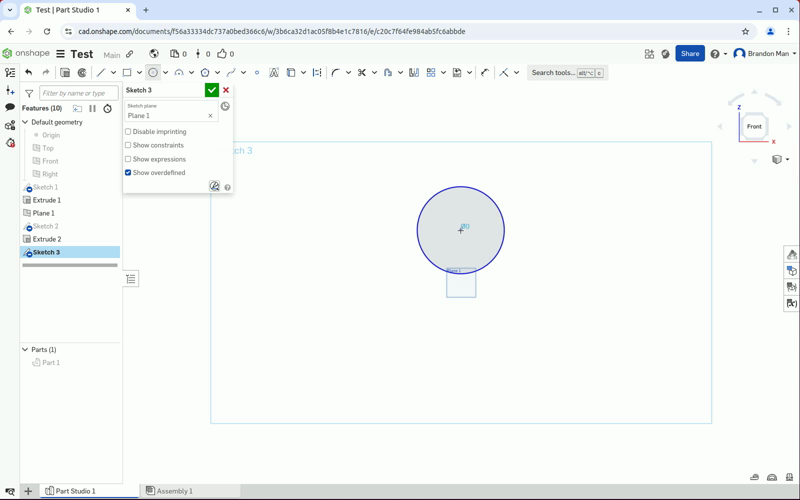
mouse_move(485, 230)
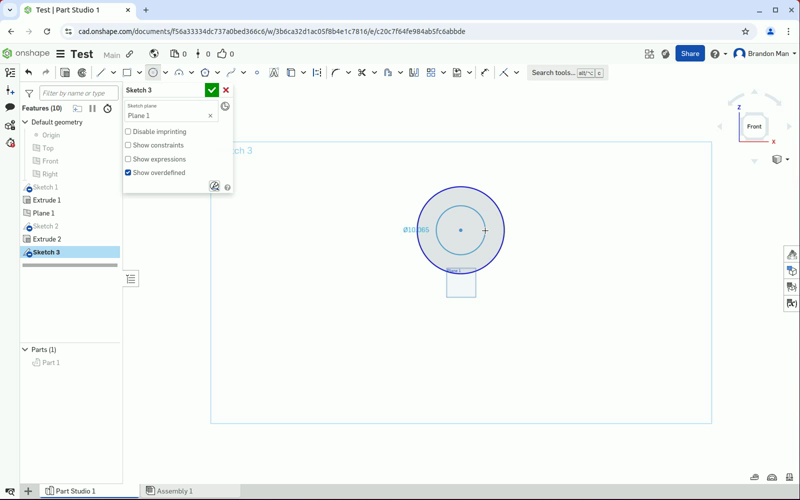
click(485, 230)
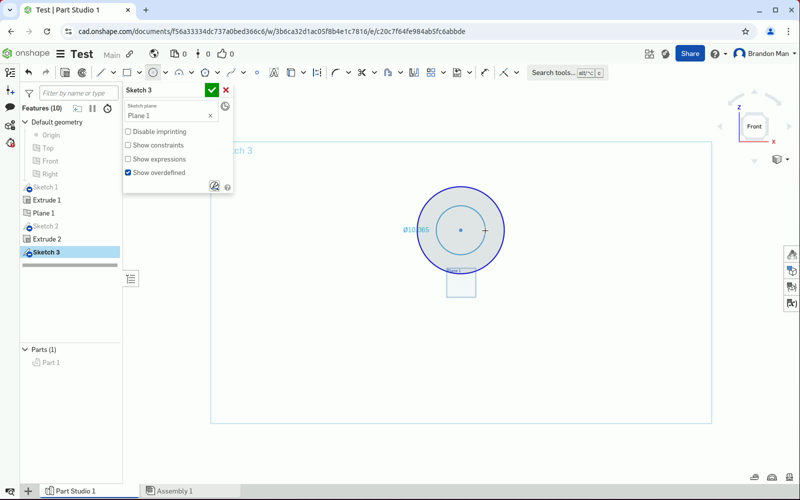
key(esc)
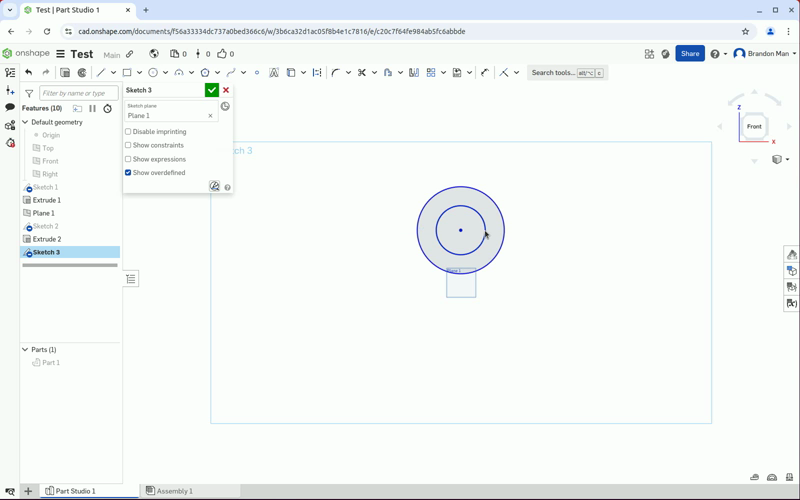
mouse_move(435, 244)
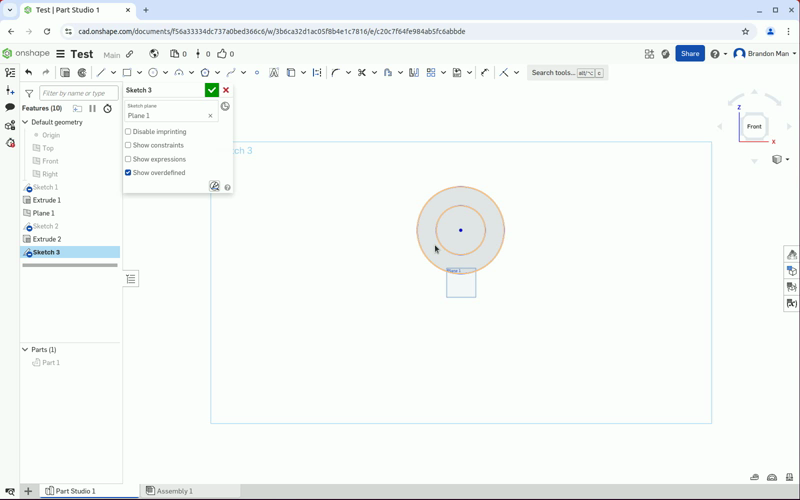
click(435, 244)
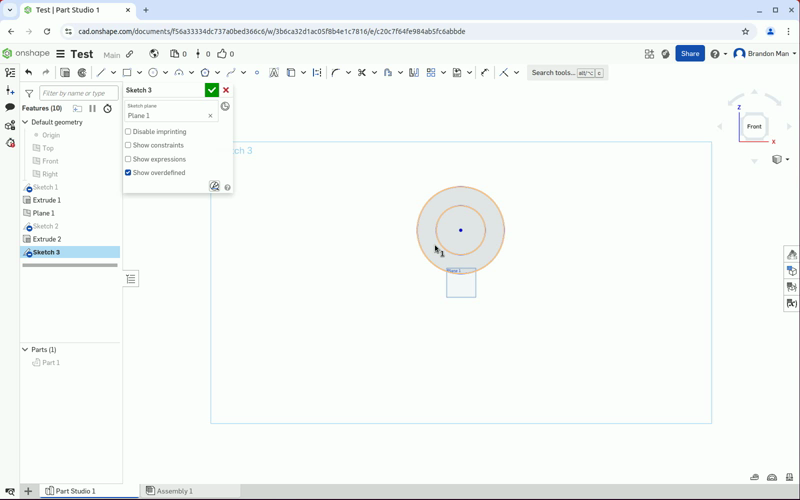
mouse_move(73, 352)
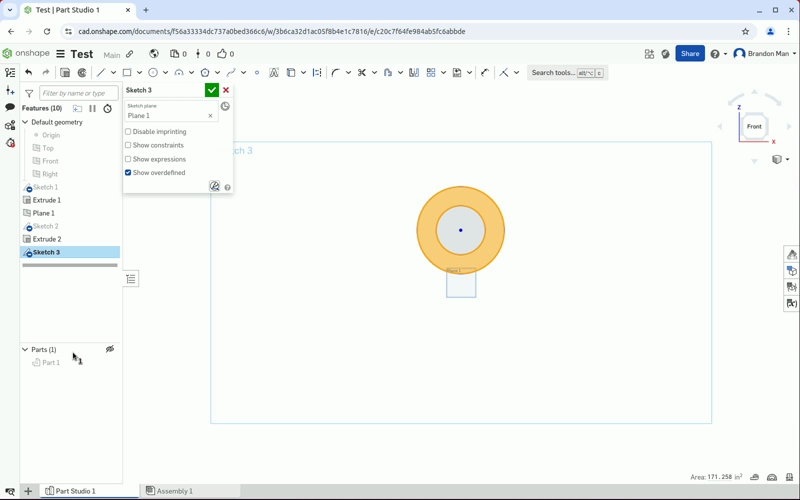
key(shift+y)
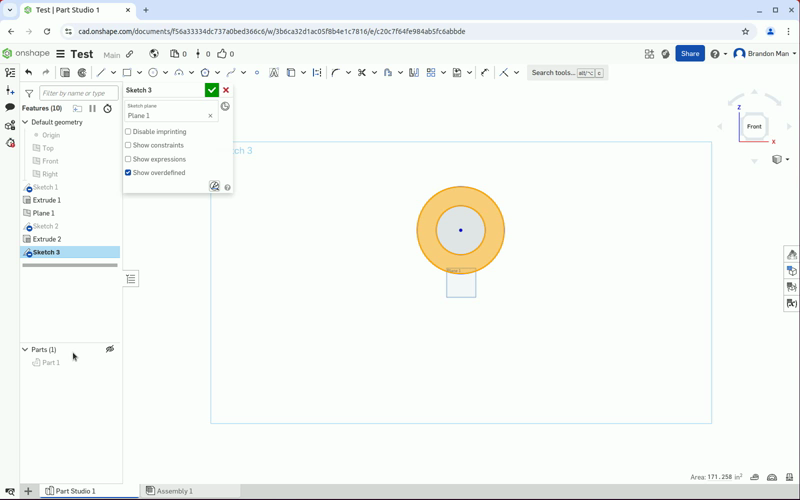
key(shift+e)
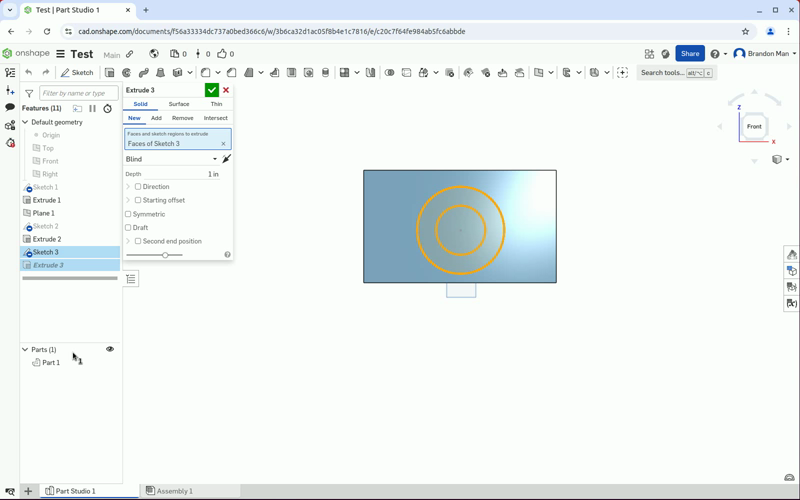
mouse_move(143, 106)
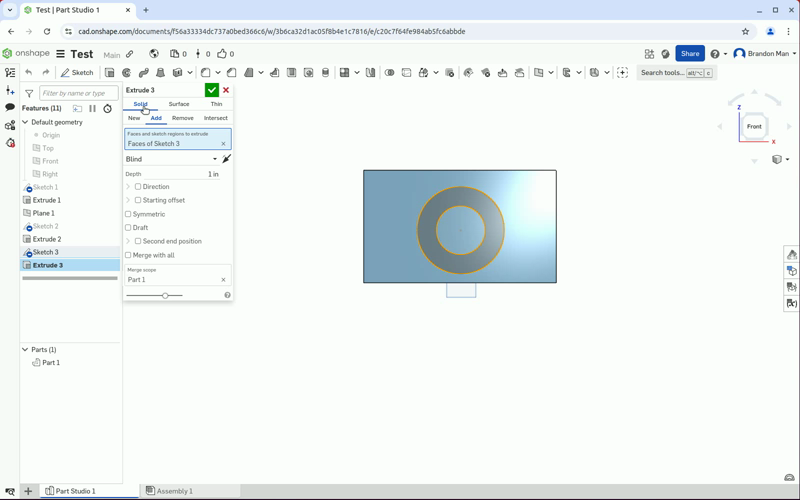
click(143, 106)
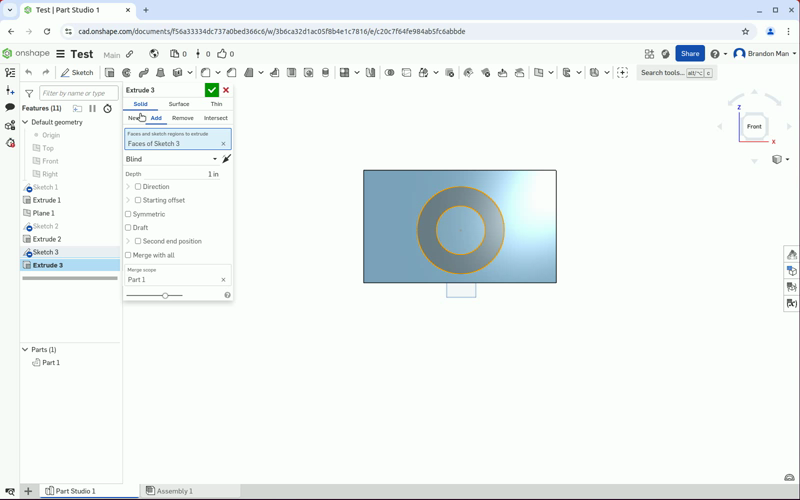
mouse_move(137, 120)
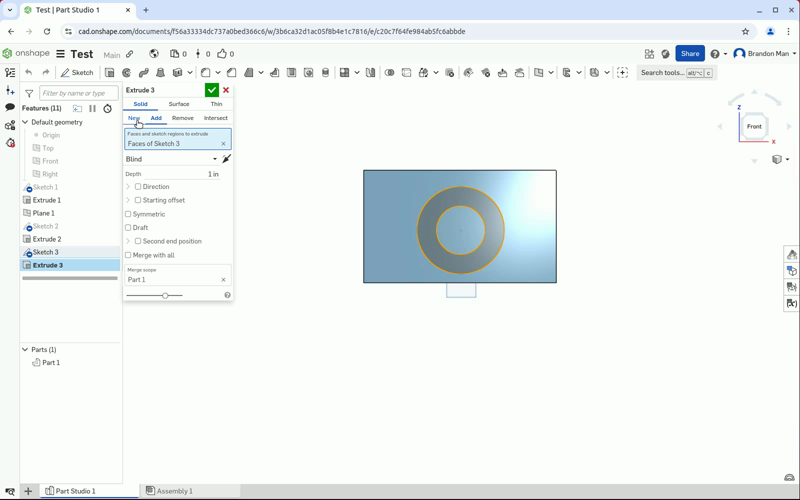
click(137, 120)
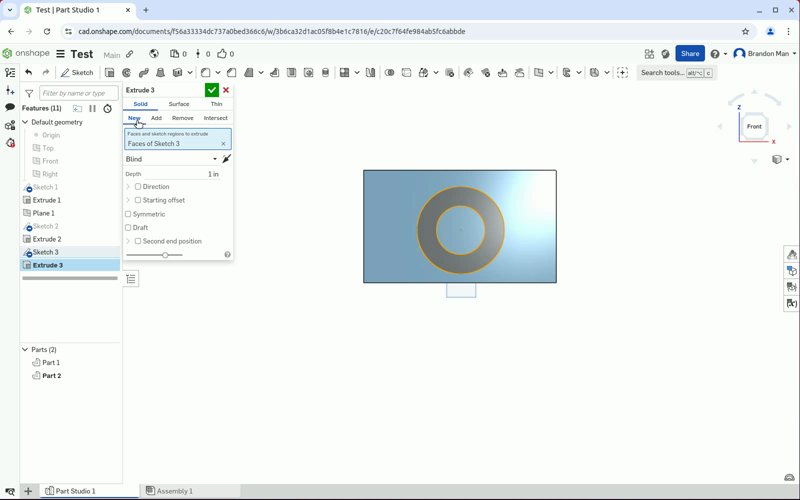
key(tab, 4)
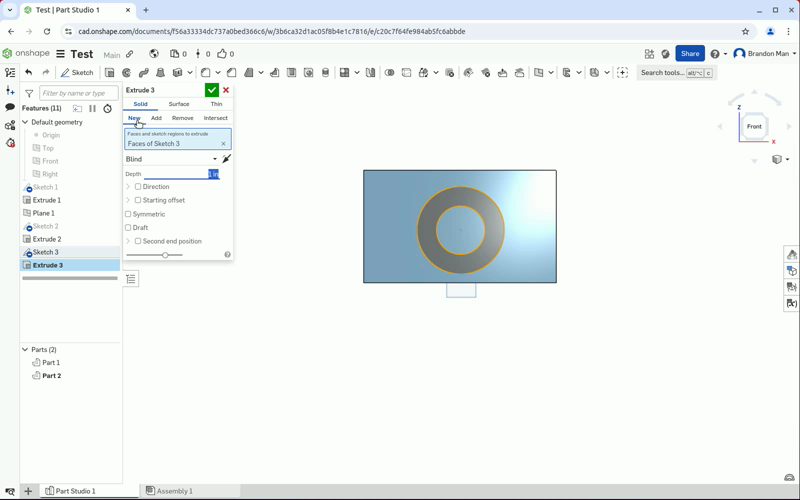
text(9.628)
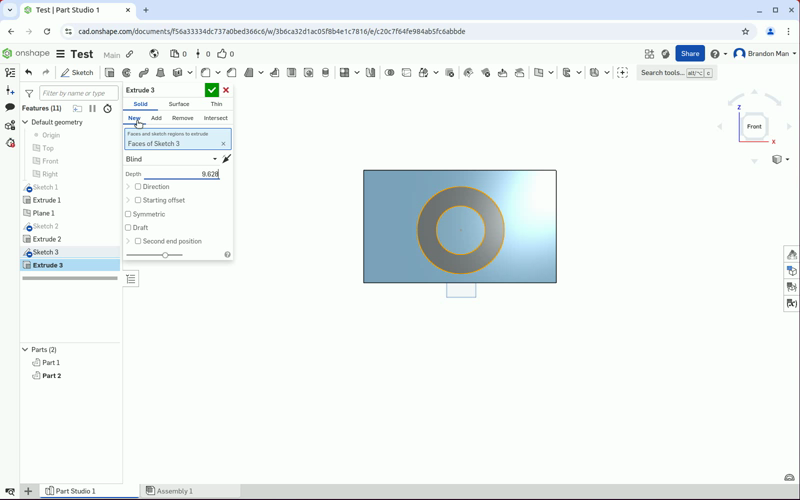
key(enter)
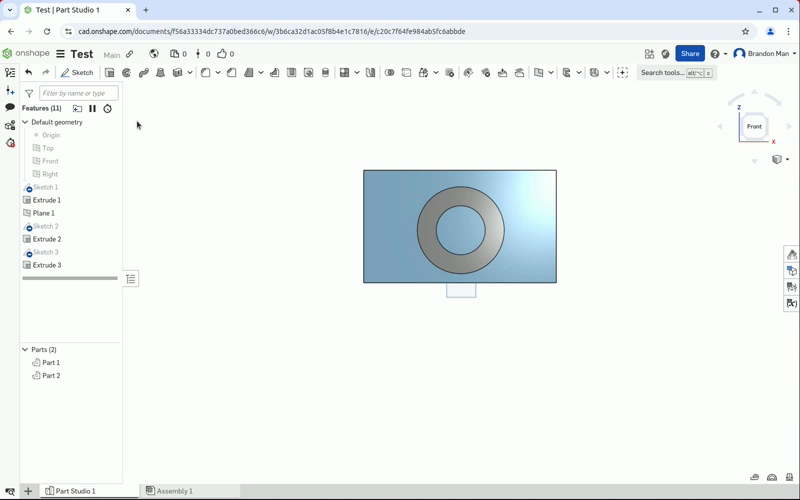
key(shift+h)
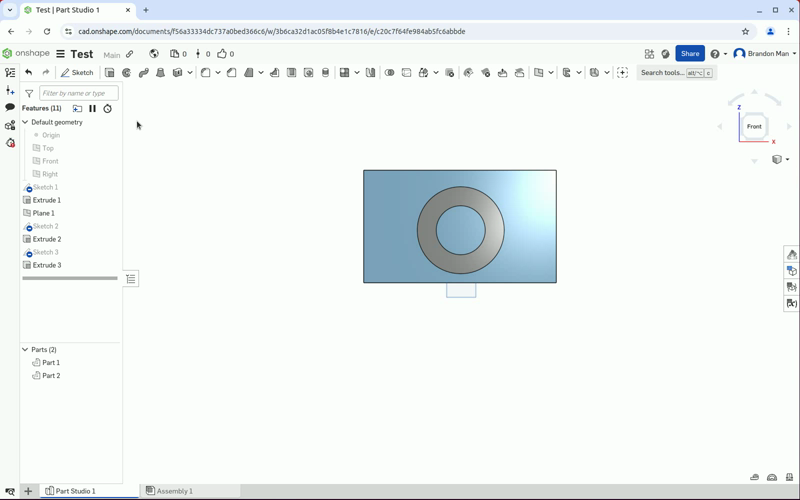
key(shift+h)
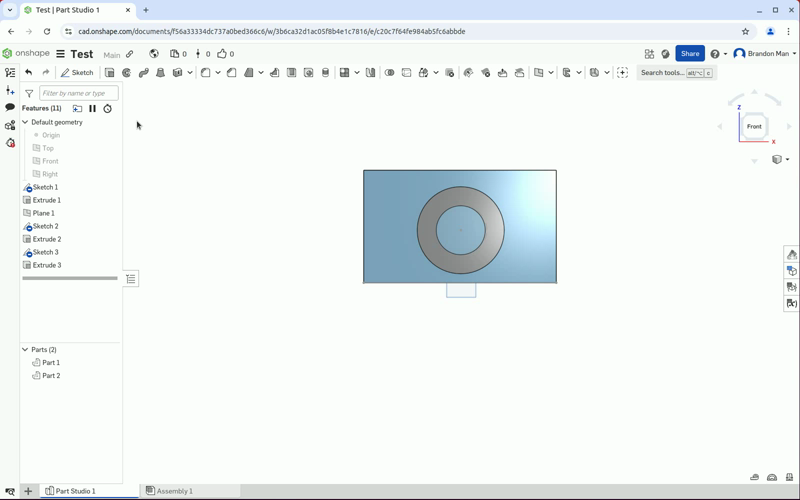
key(shift+7)
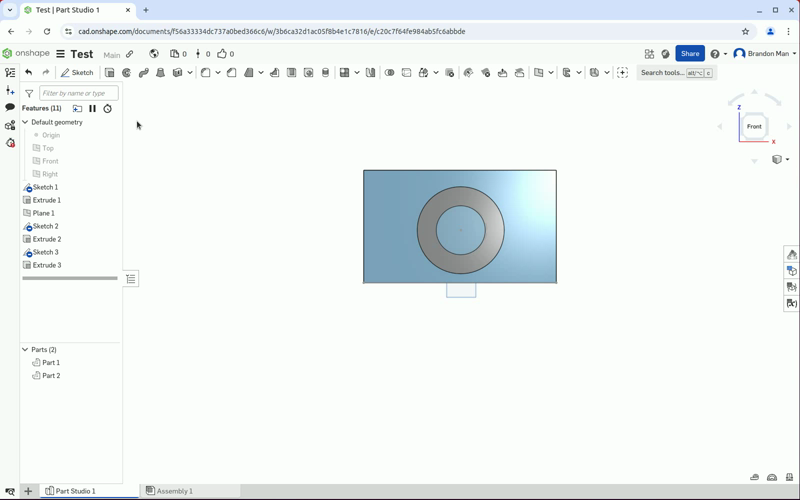
key(left, 2)
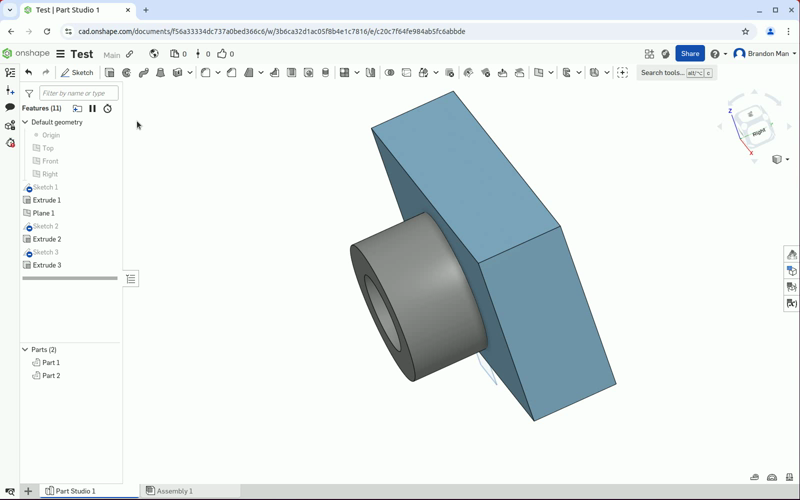
key(down, 2)
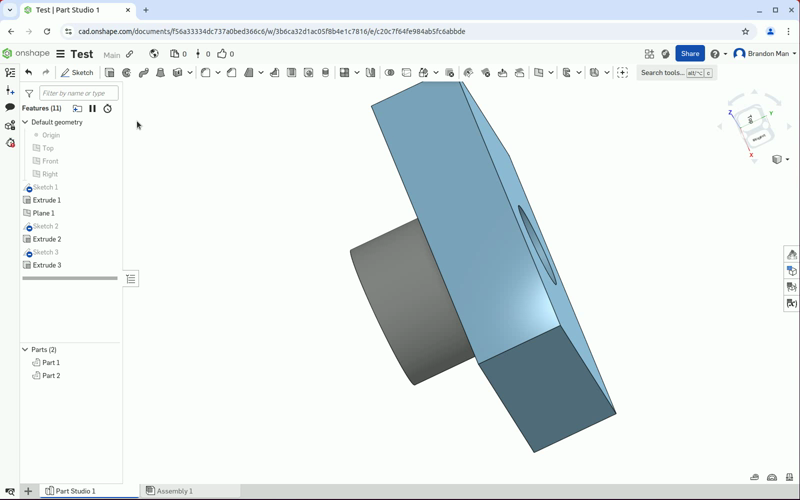
key(up, 2)
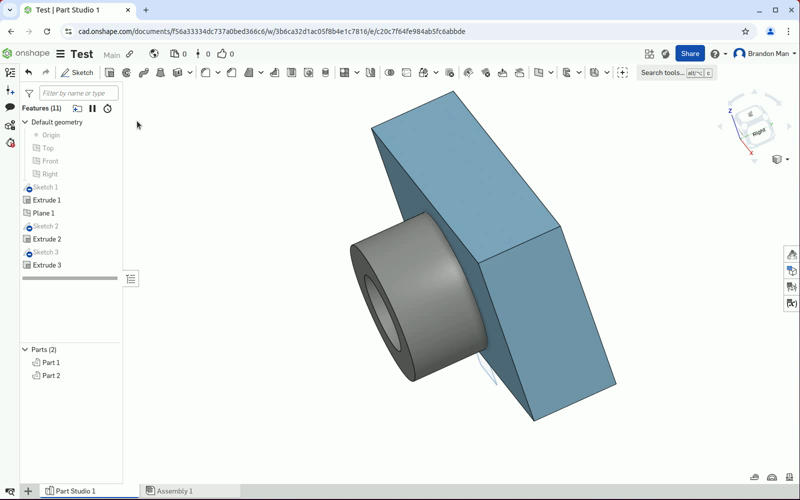
key(right, 2)
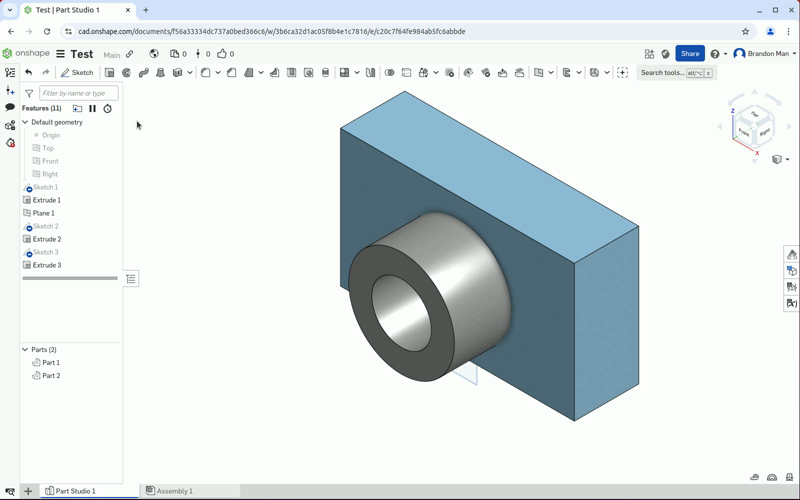
mouse_move(73, 189)
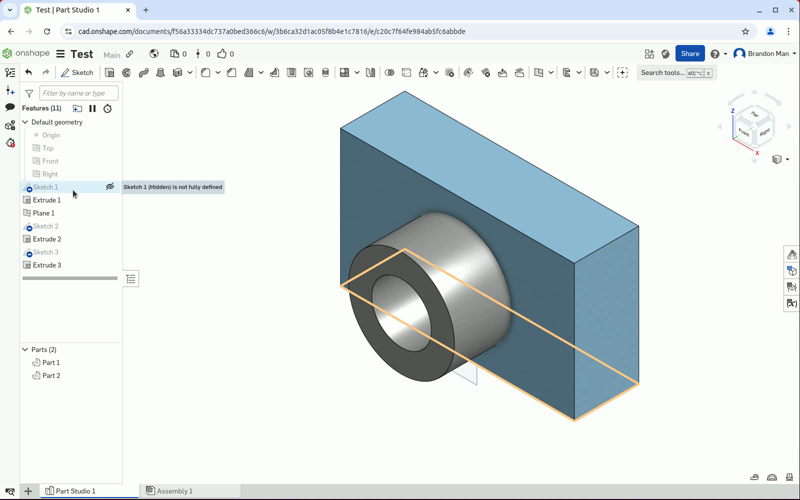
click(73, 189)